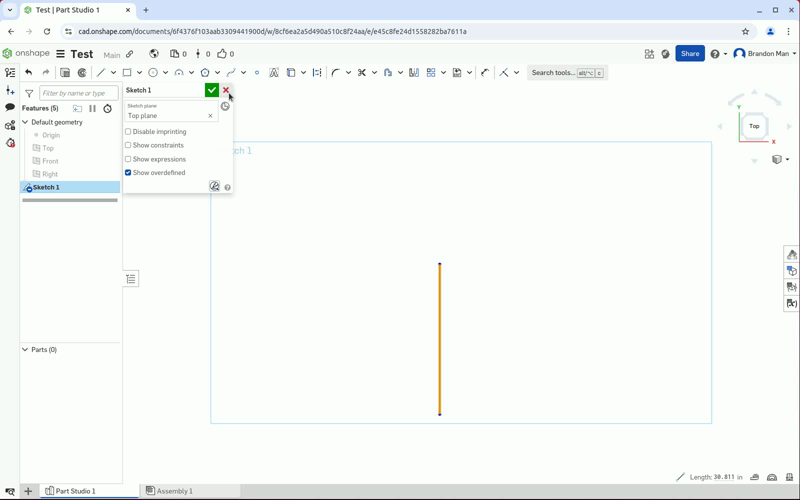
key(shift+h)
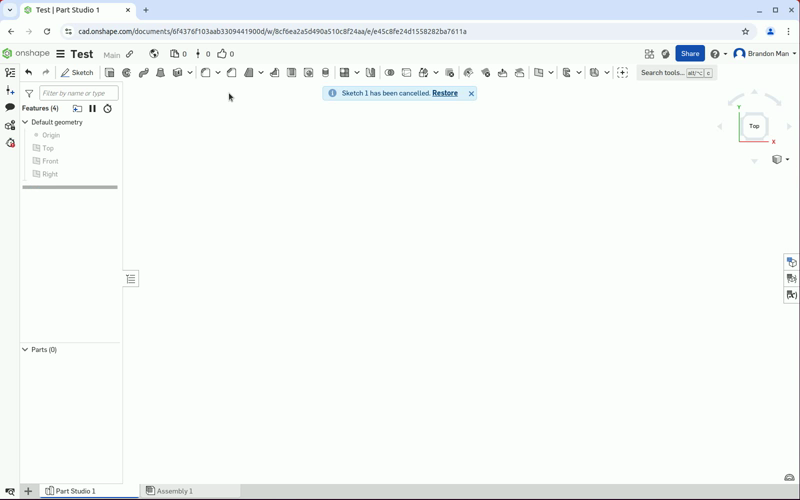
mouse_move(73, 352)
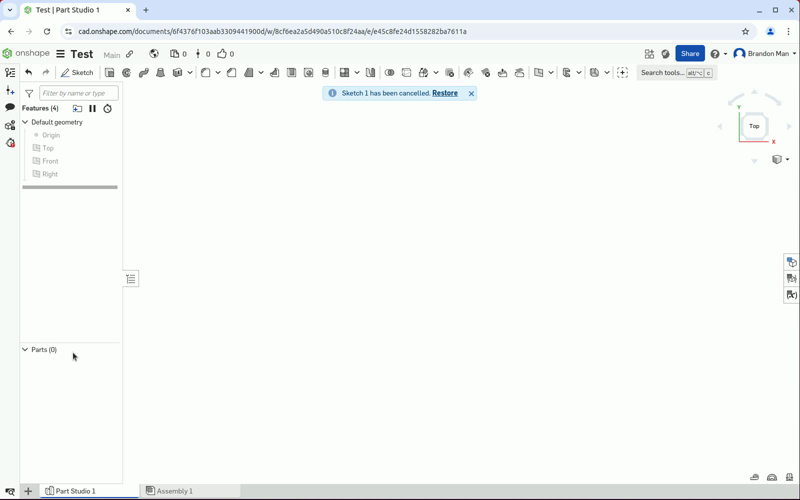
key(y)
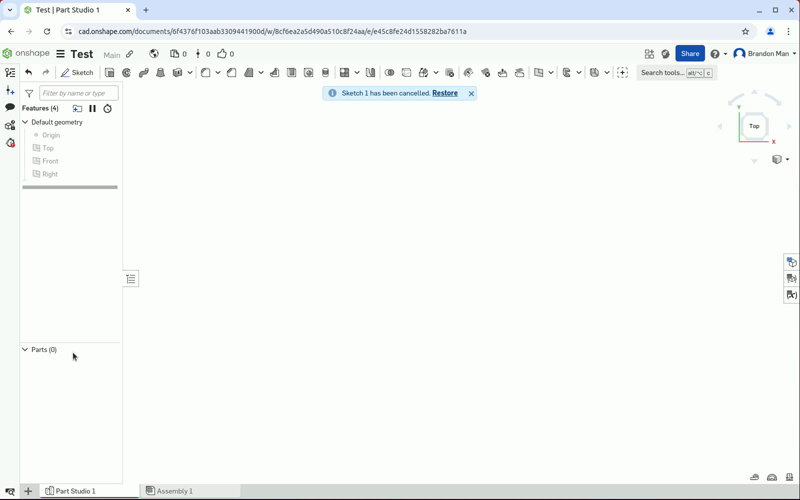
key(shift+p)
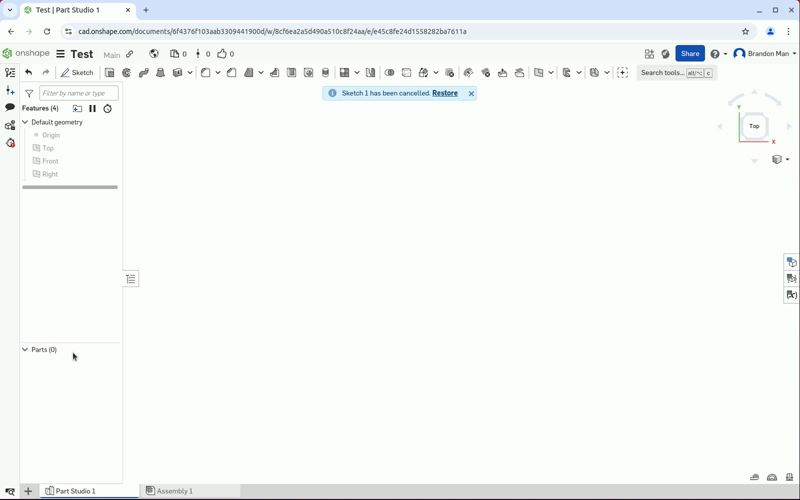
key(space)
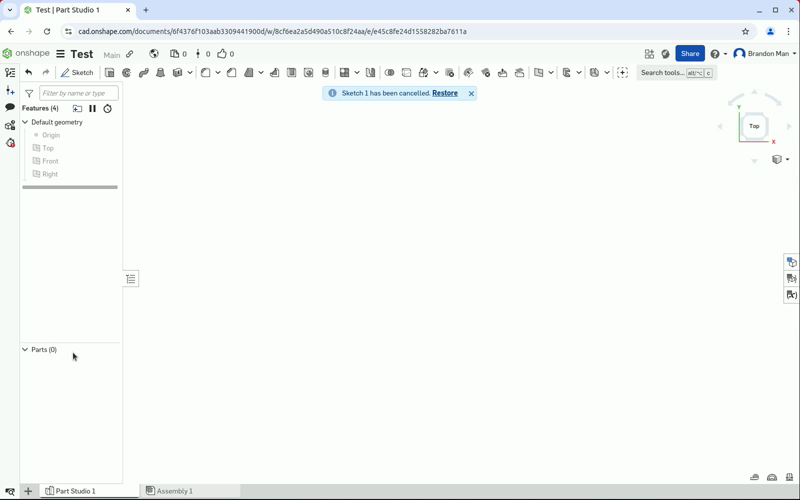
key_down(shift)
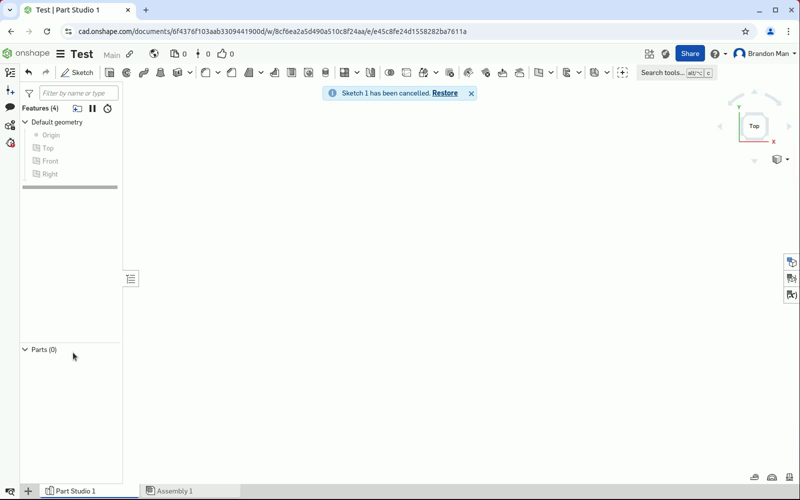
key(up)
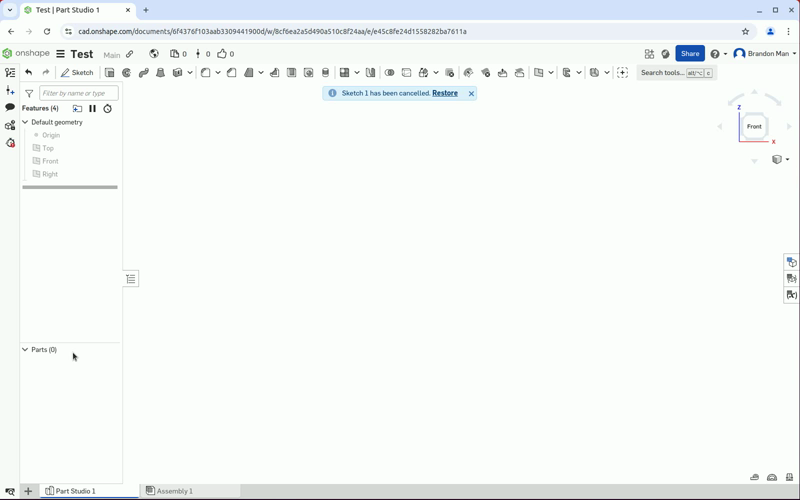
key_up(shift)
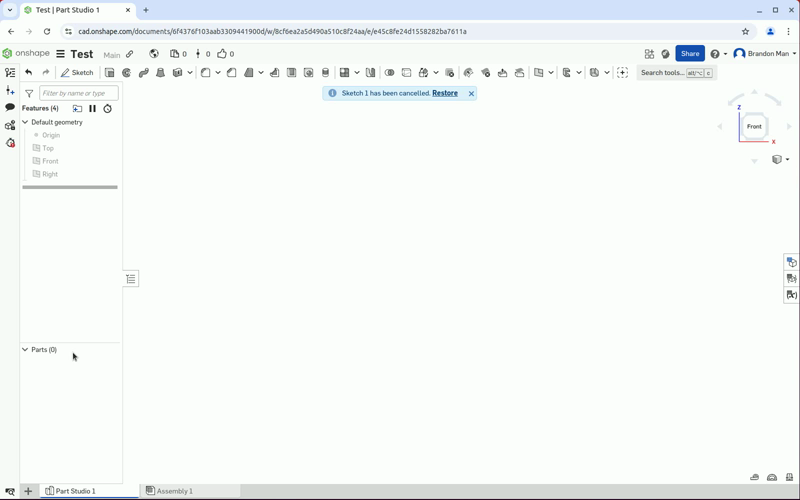
mouse_move(73, 352)
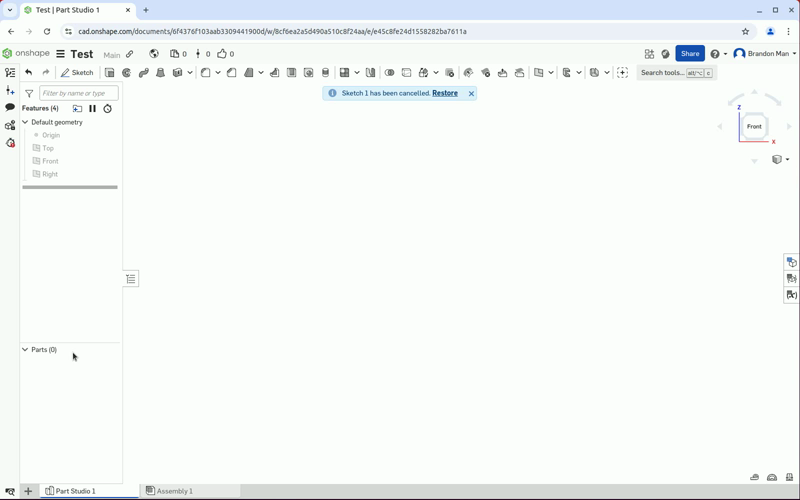
key(shift+y)
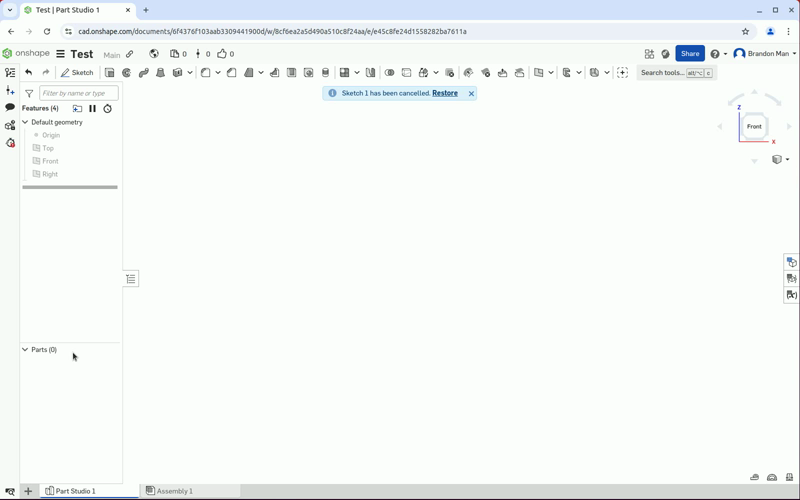
key(shift+s)
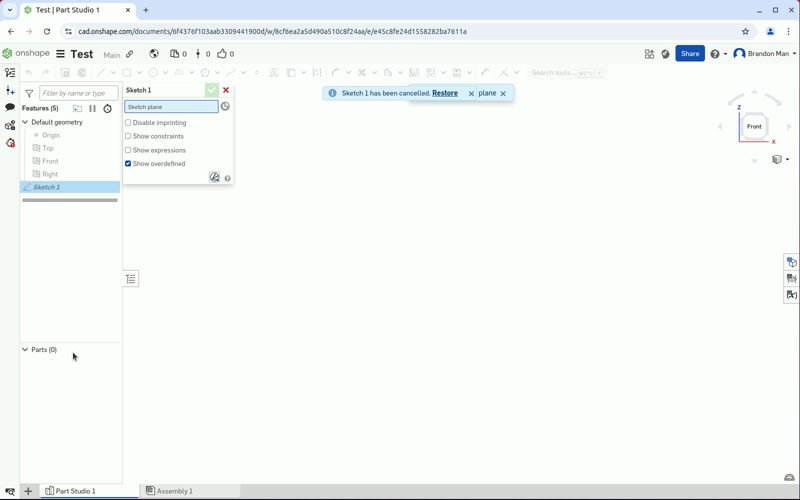
mouse_move(73, 163)
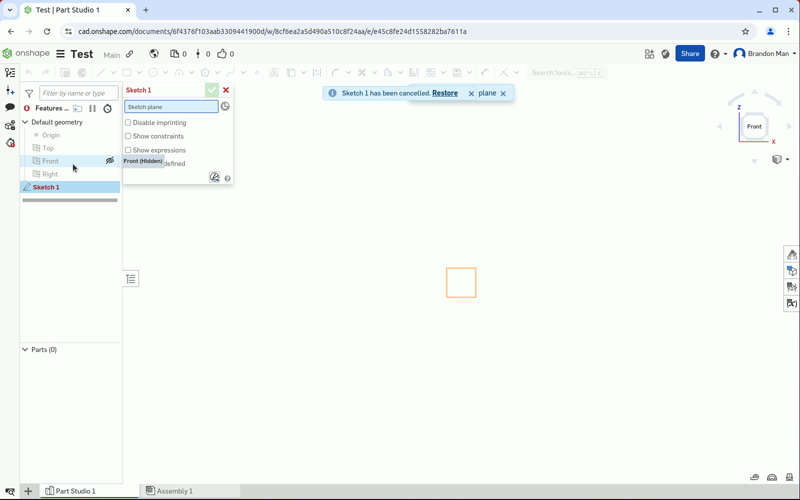
click(73, 163)
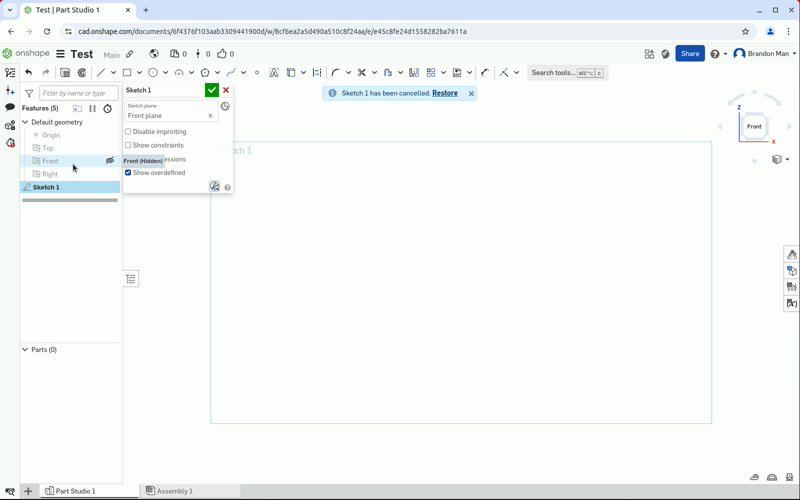
mouse_move(73, 352)
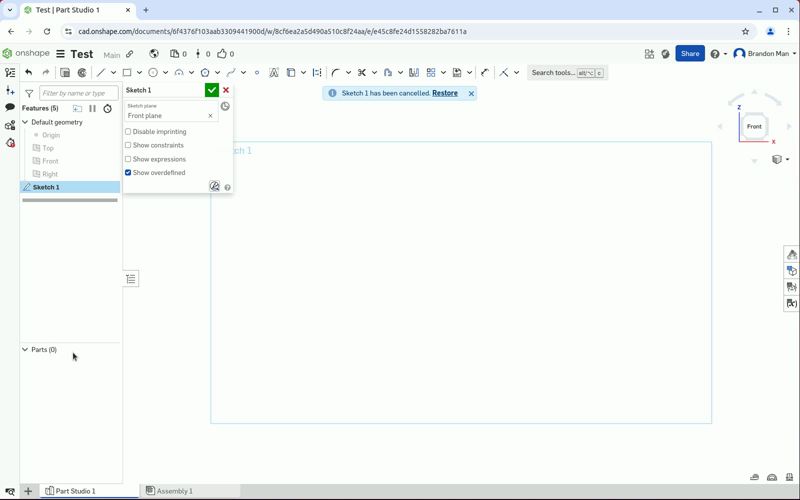
key(y)
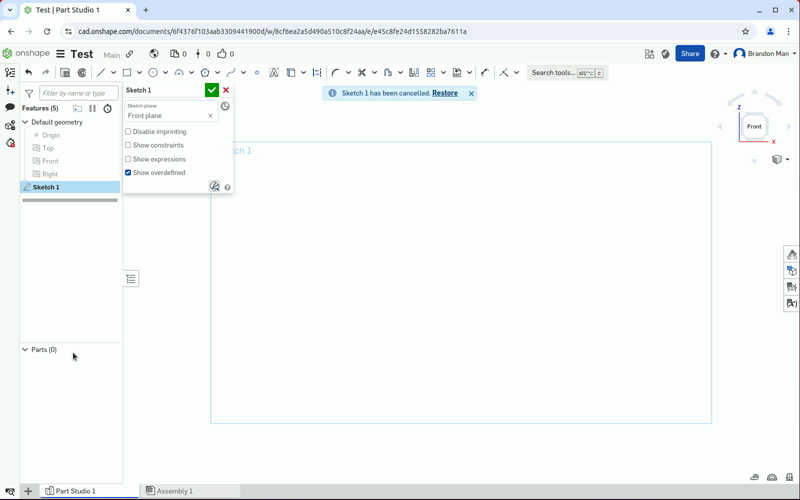
key(l)
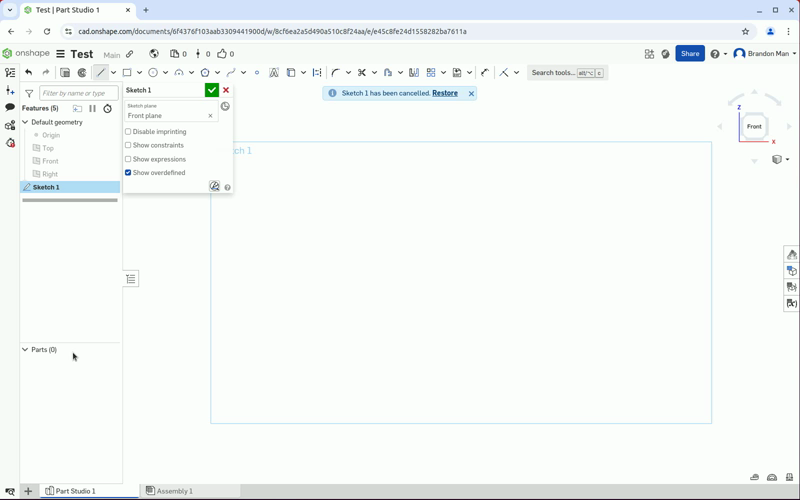
key_down(shift)
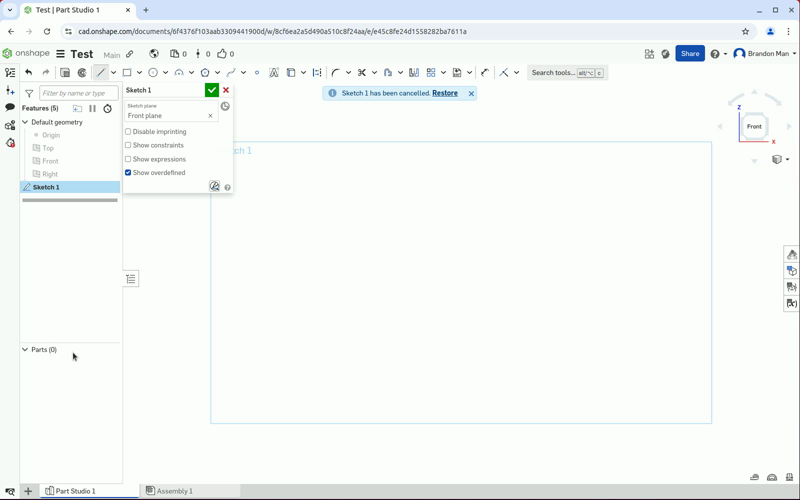
mouse_move(348, 395)
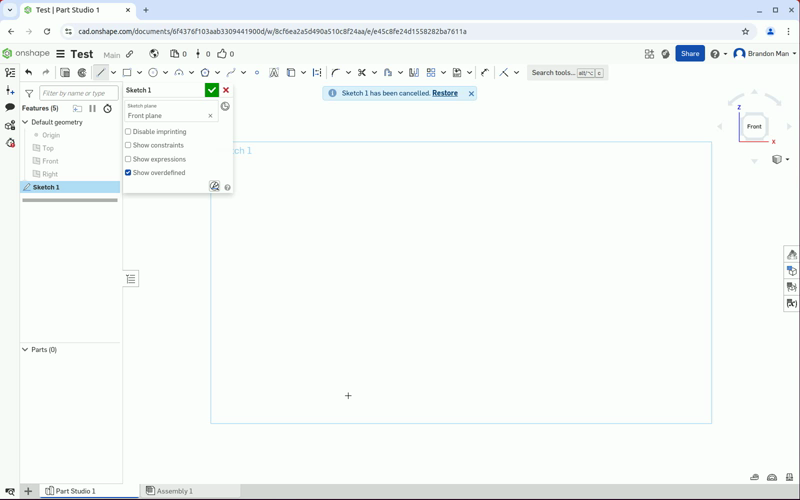
click(348, 395)
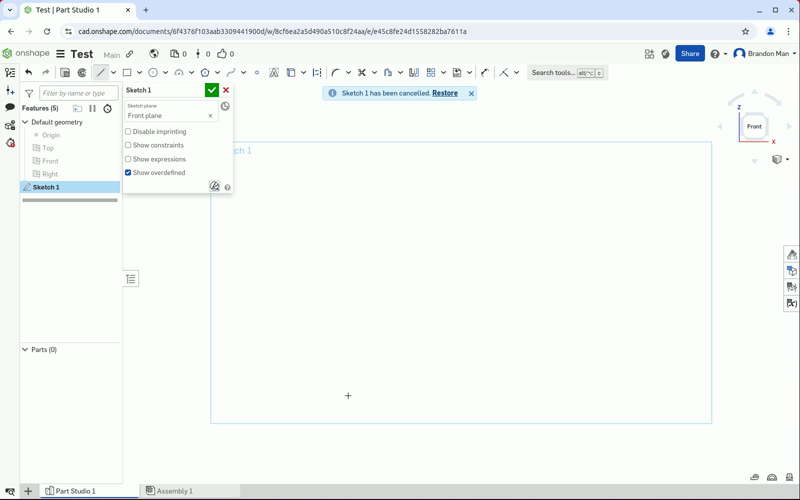
key_up(shift)
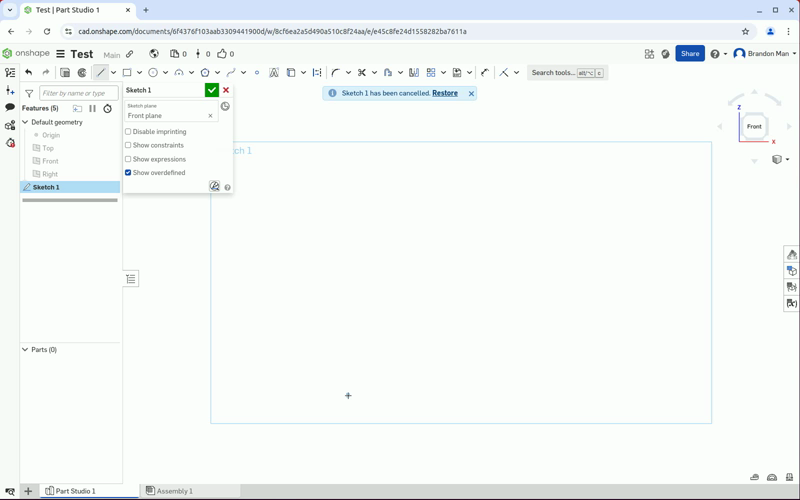
key_down(shift)
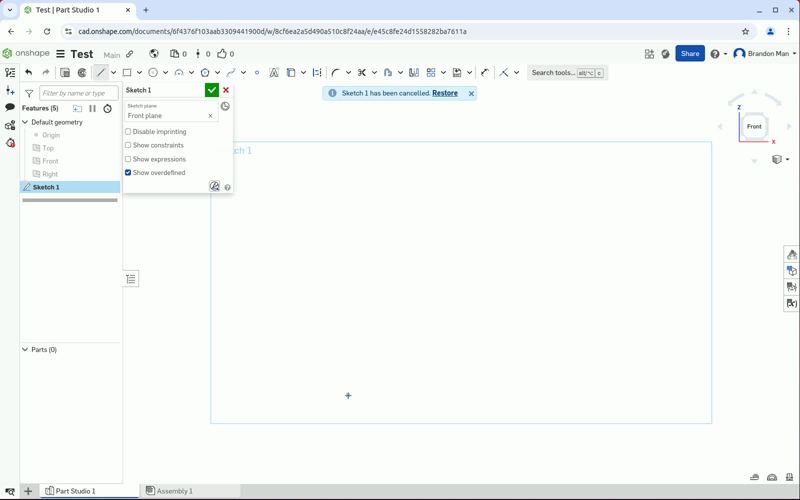
mouse_move(572, 395)
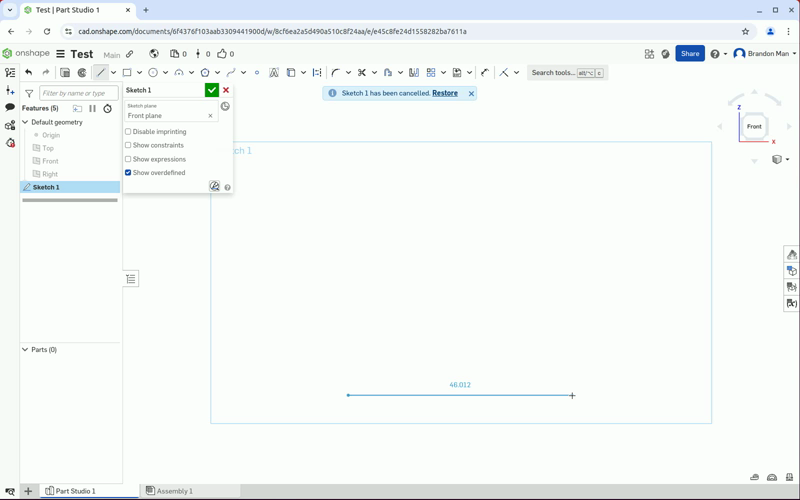
click(572, 395)
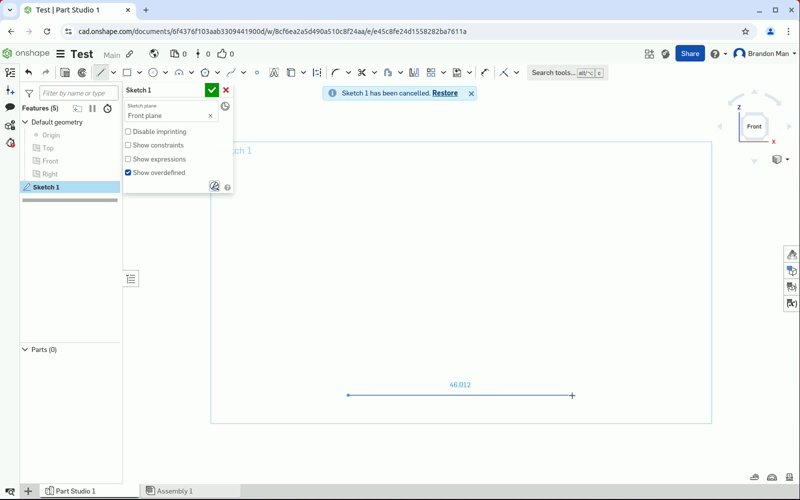
key_up(shift)
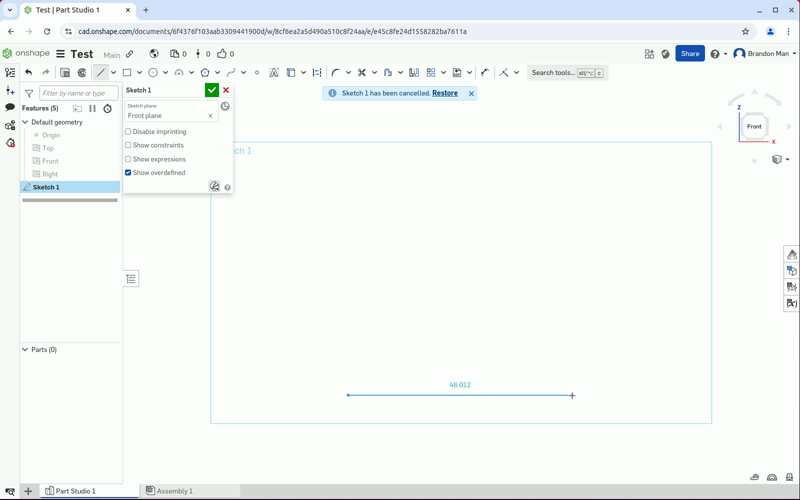
key_down(shift)
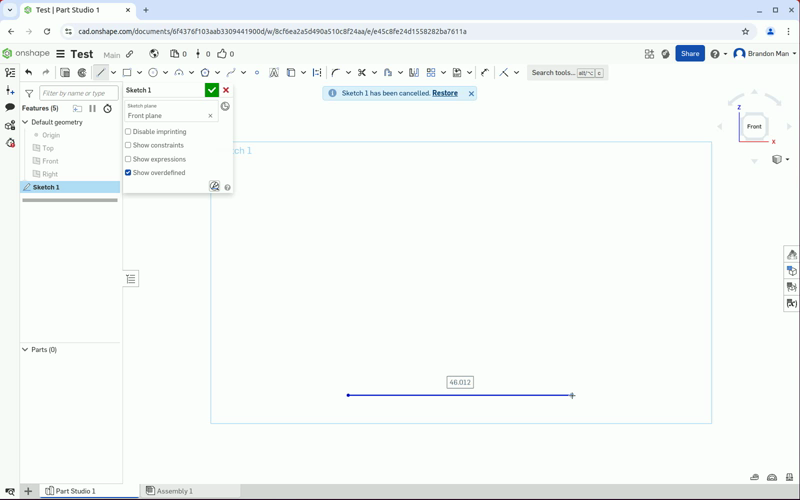
mouse_move(572, 171)
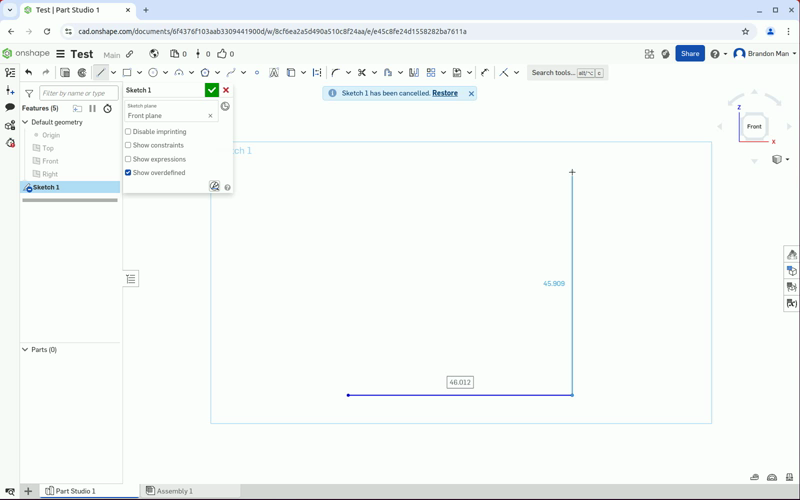
click(572, 171)
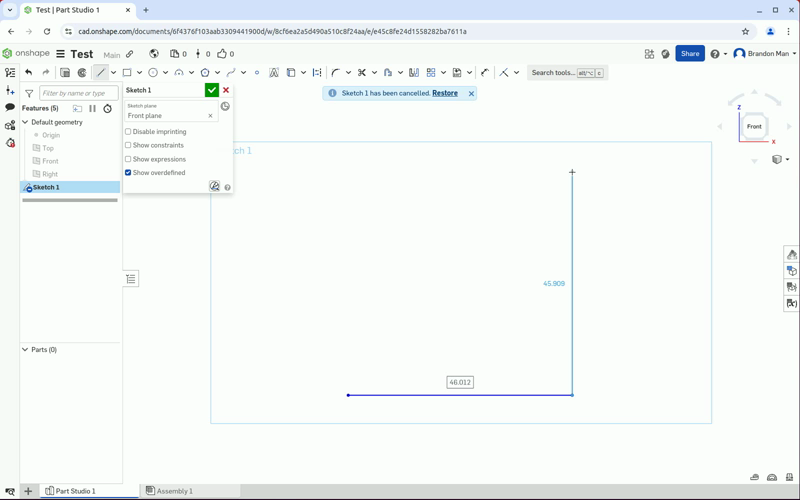
key_up(shift)
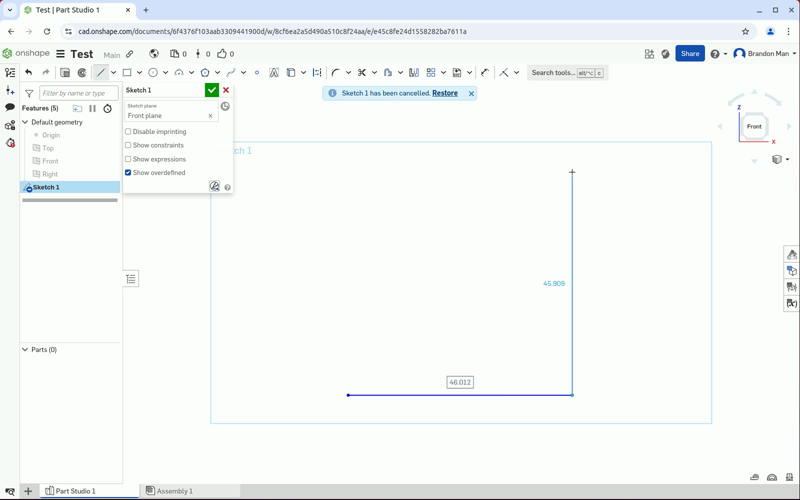
key_down(shift)
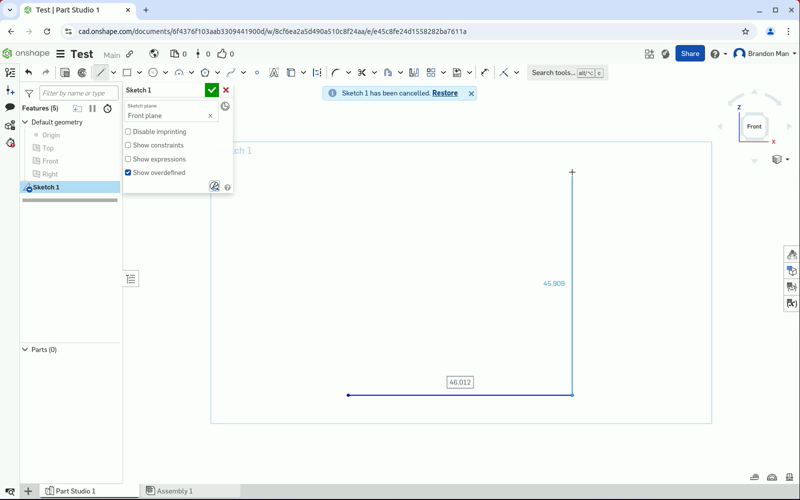
mouse_move(348, 171)
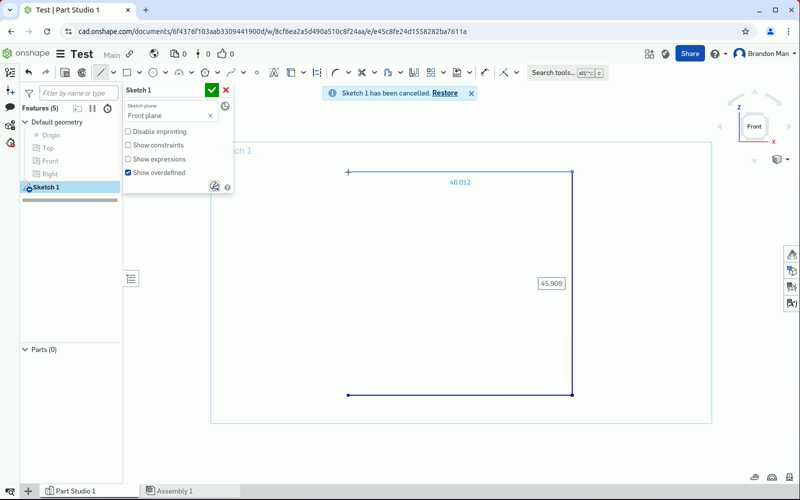
click(348, 171)
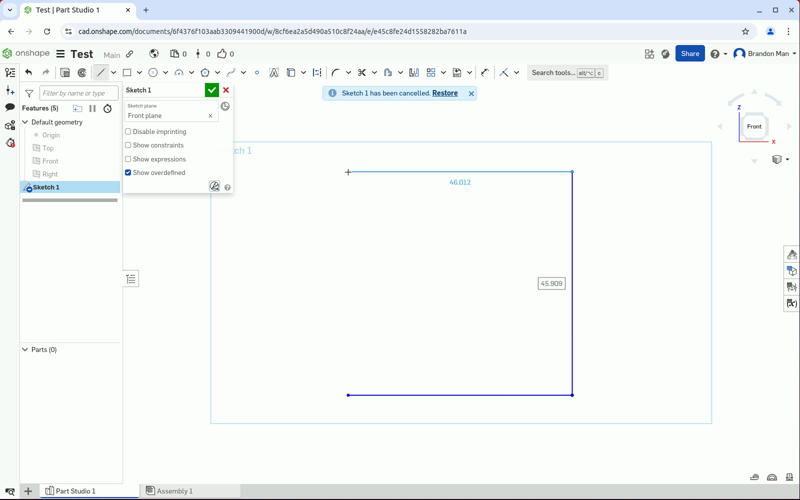
key_up(shift)
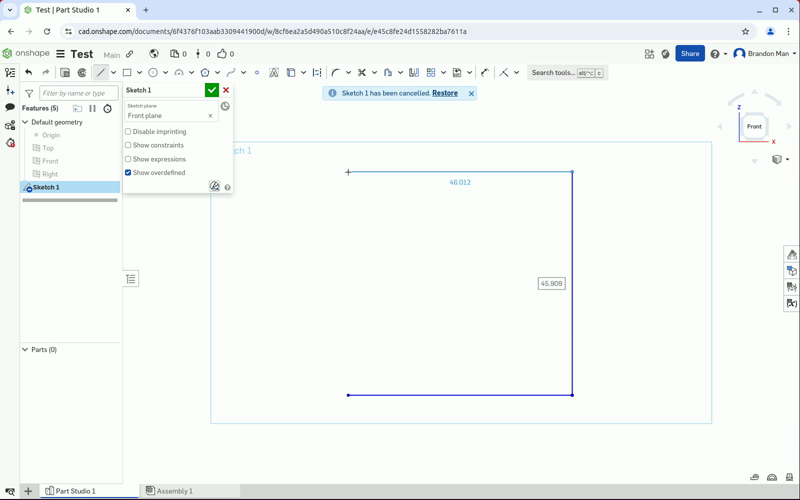
key_down(shift)
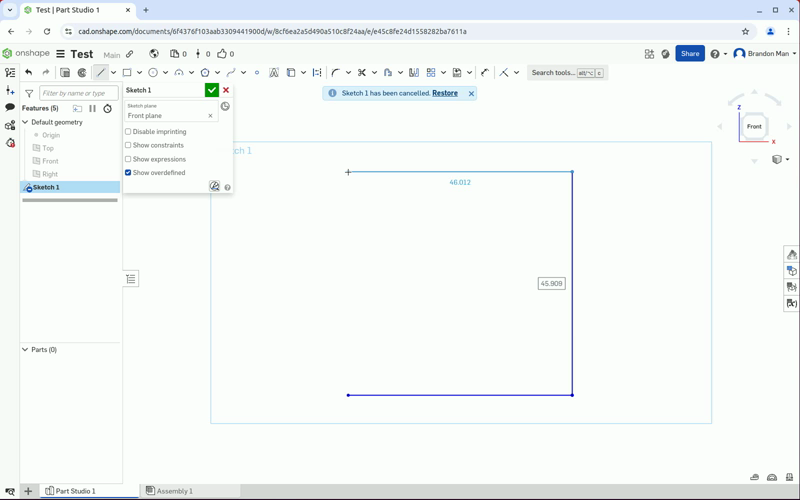
mouse_move(348, 395)
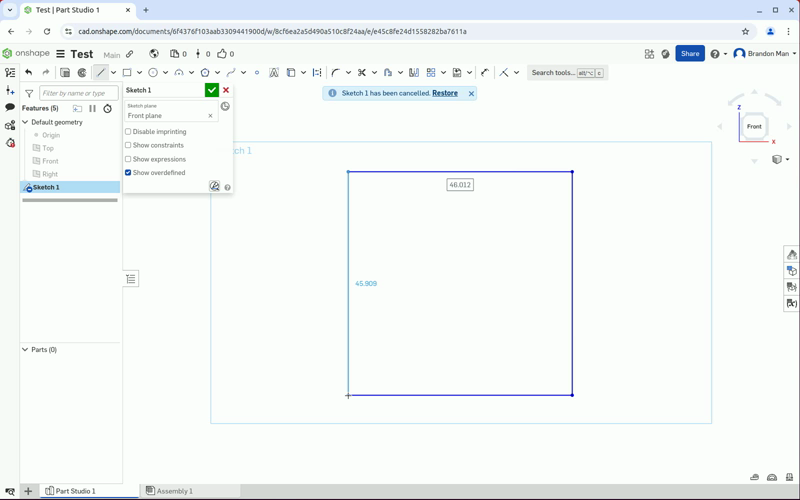
key_up(shift)
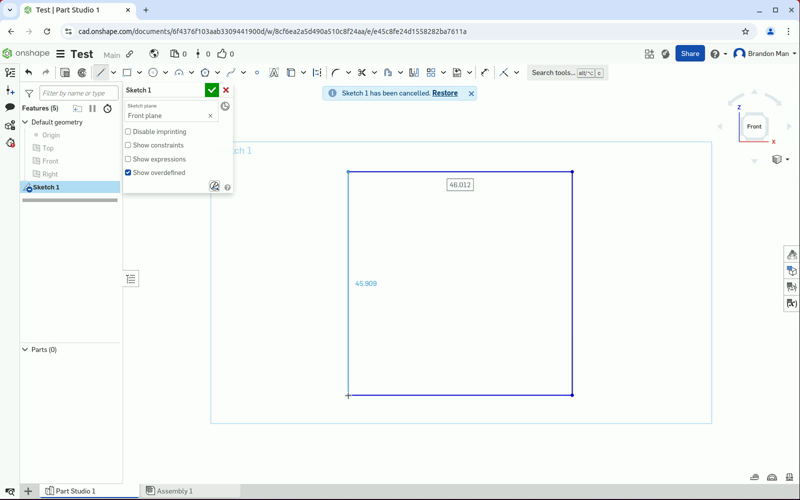
click(348, 395)
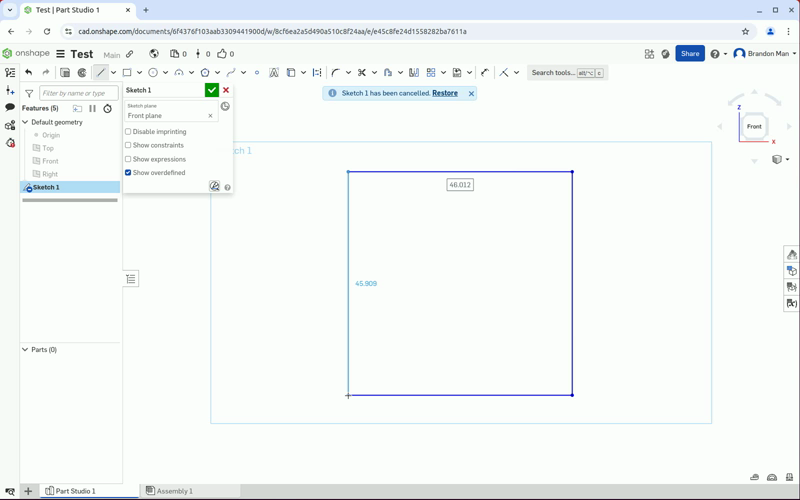
key(esc)
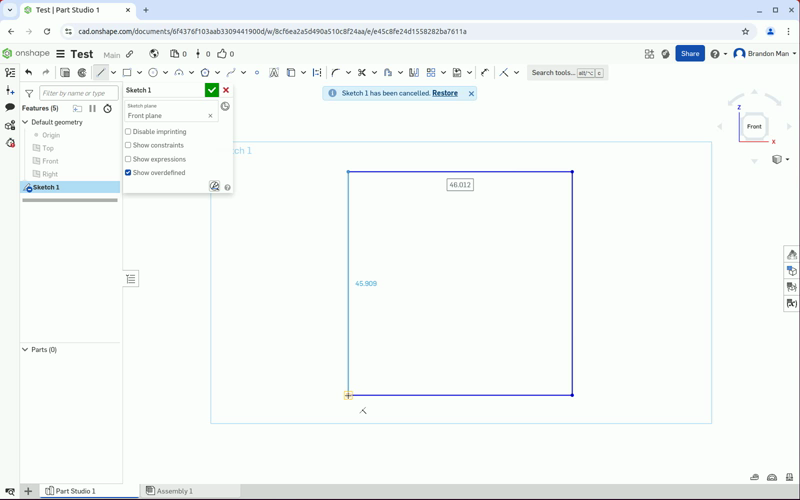
mouse_move(529, 322)
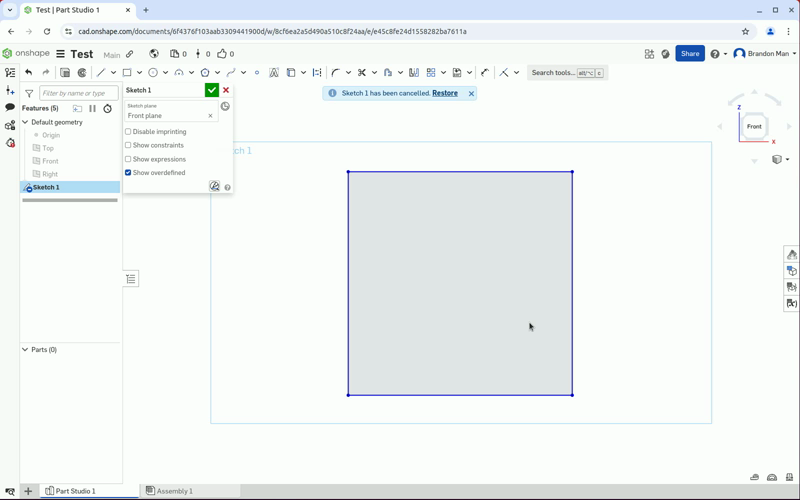
click(529, 322)
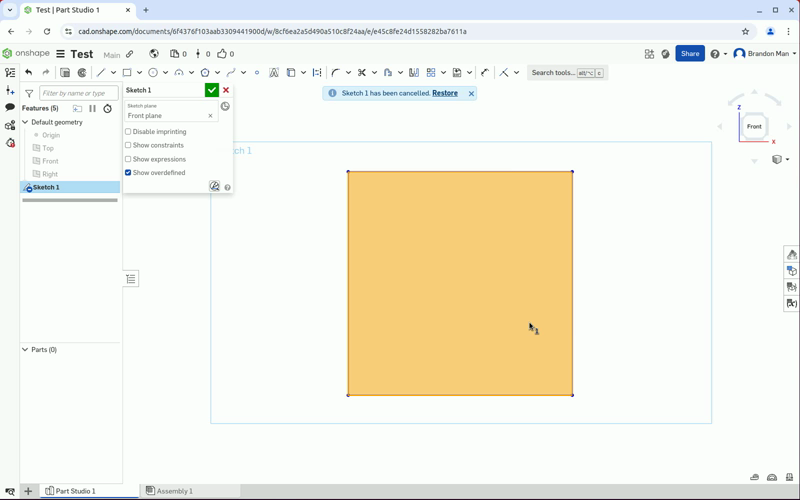
mouse_move(73, 352)
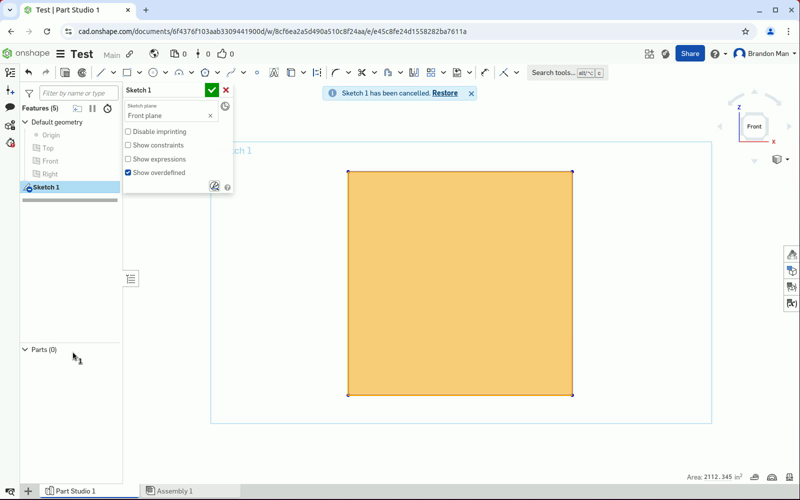
key(shift+y)
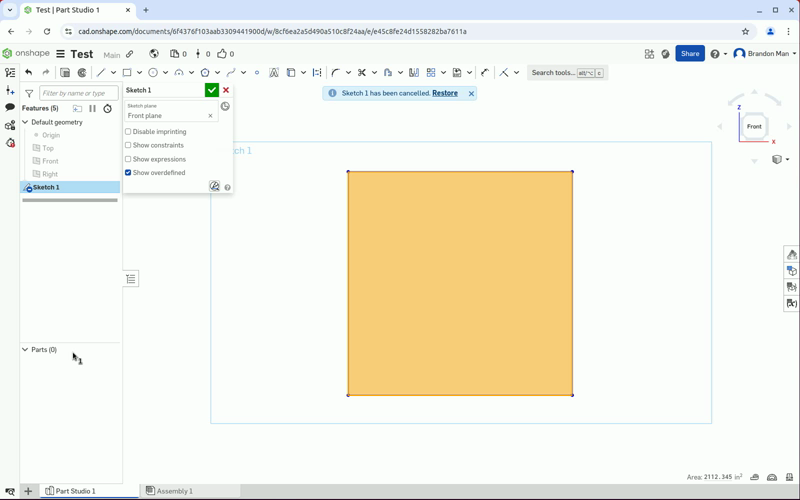
key(shift+e)
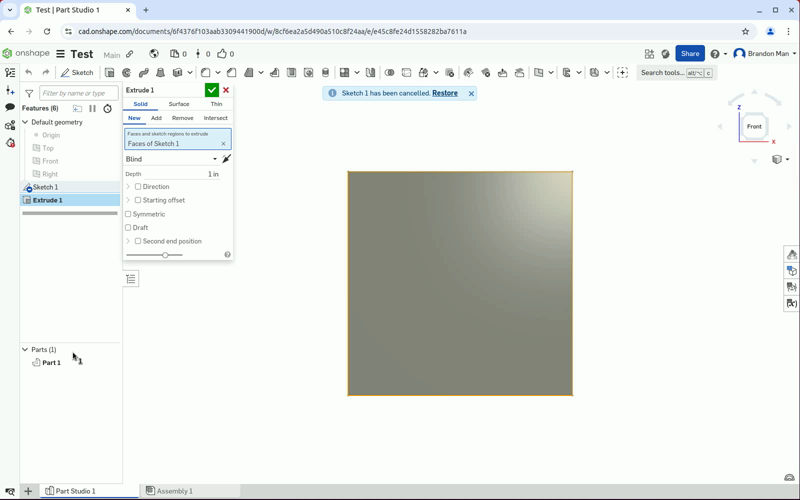
mouse_move(143, 106)
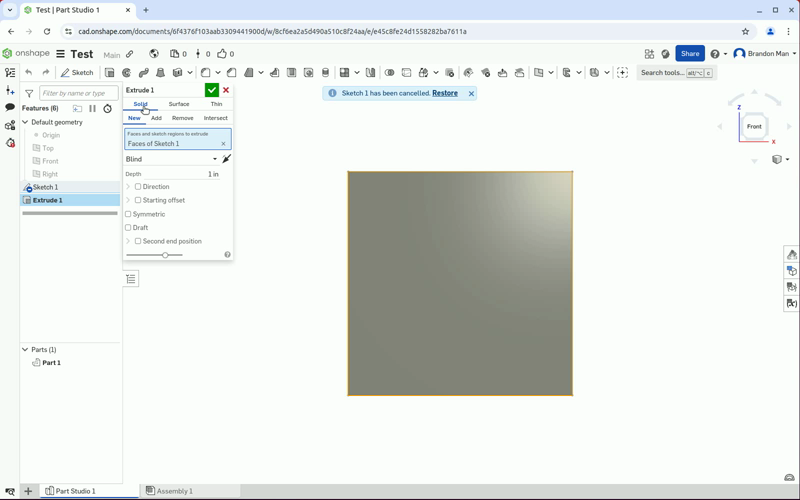
click(143, 106)
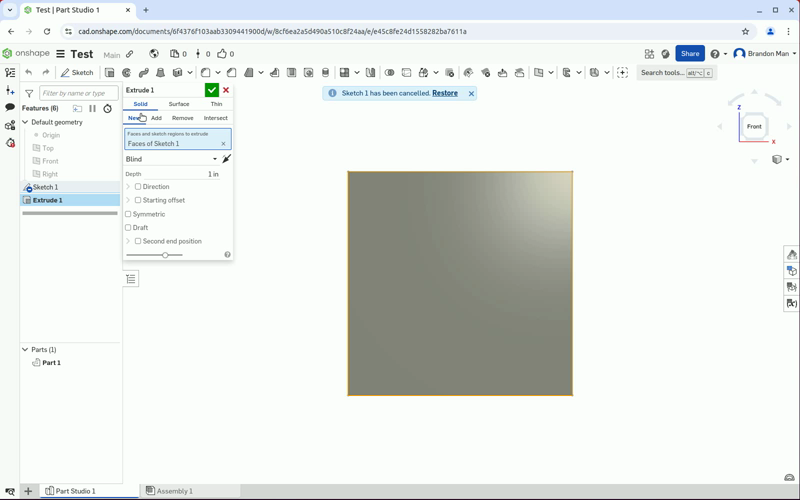
mouse_move(137, 120)
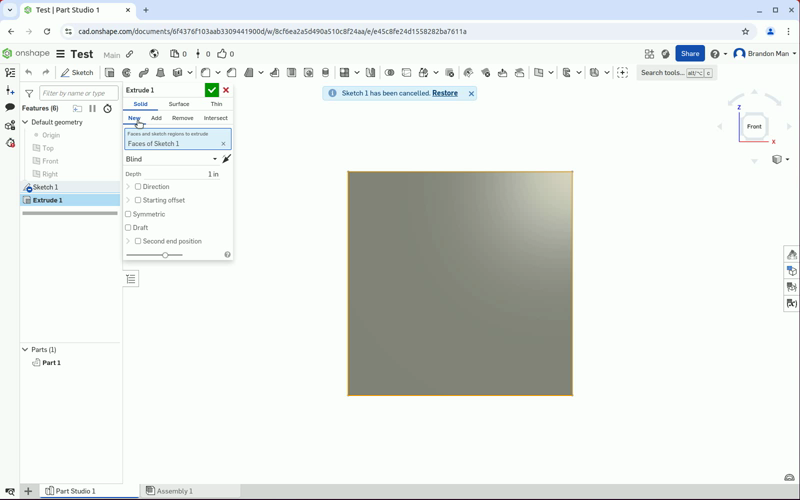
click(137, 120)
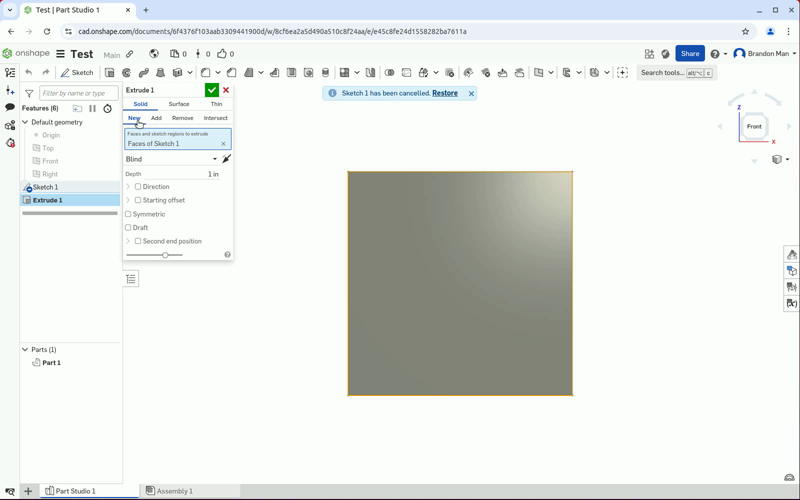
key(tab, 4)
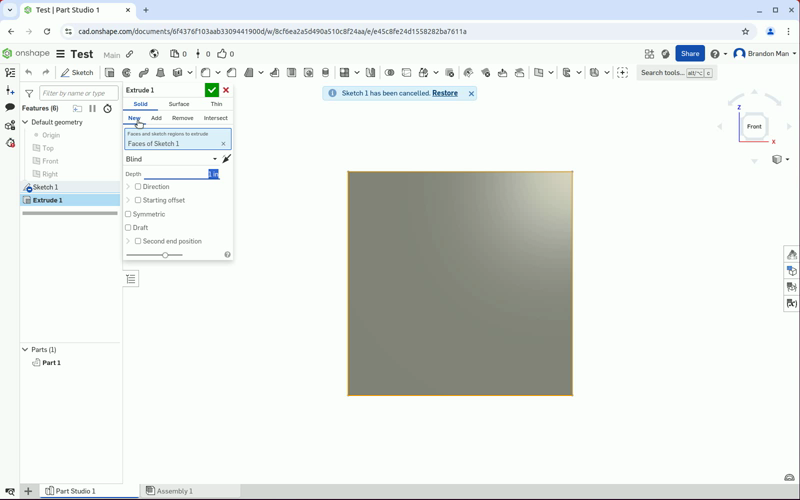
text(19.016)
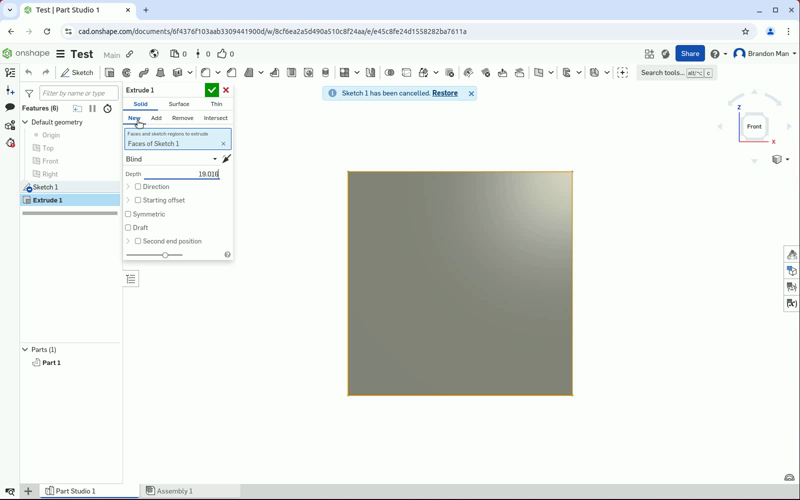
key(enter)
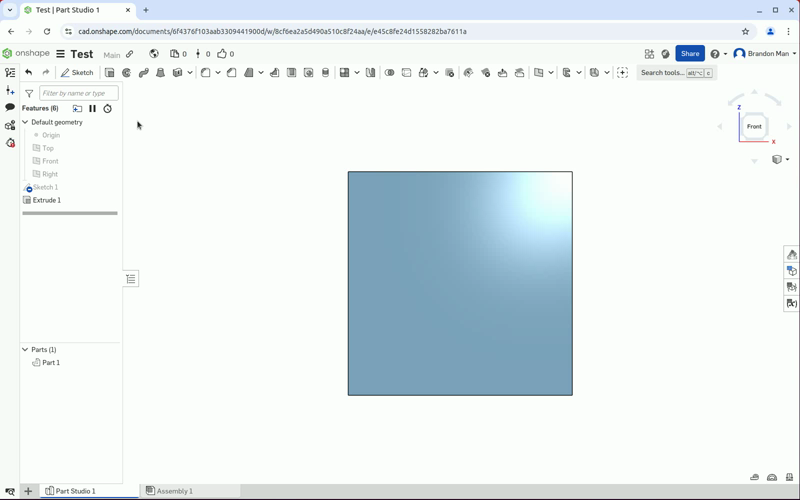
key(shift+h)
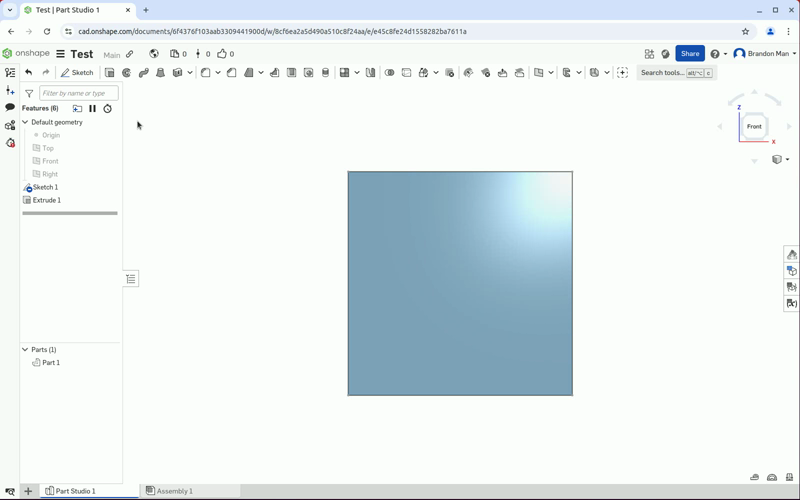
key(shift+h)
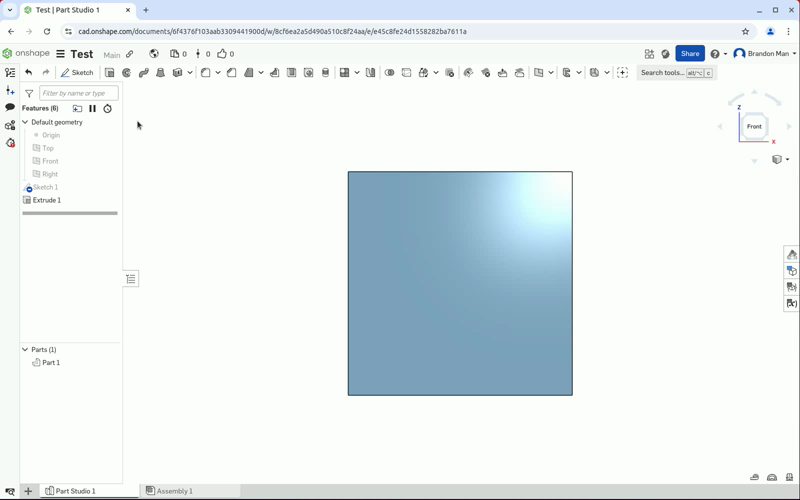
mouse_move(73, 189)
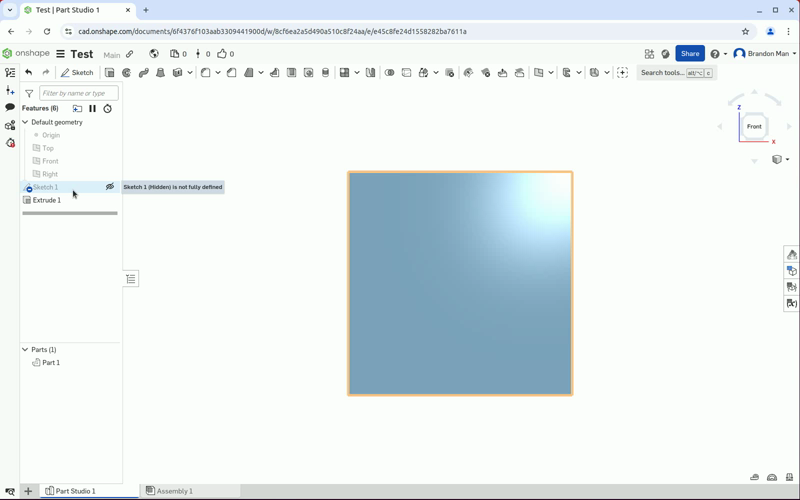
click(73, 189)
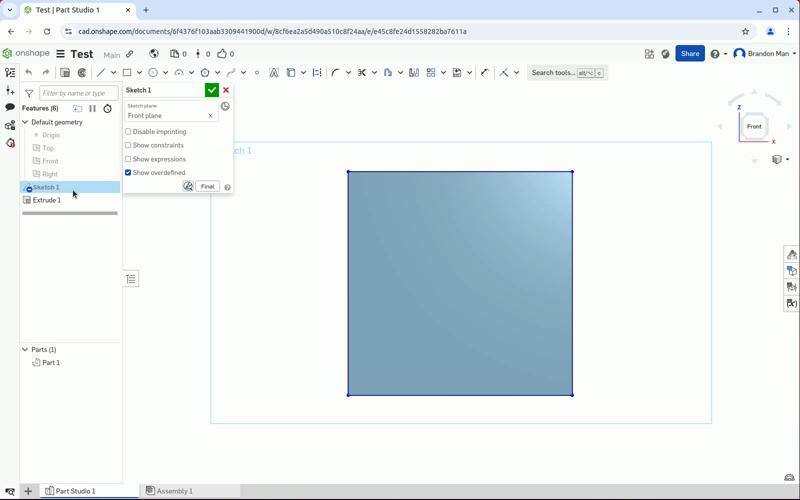
mouse_move(229, 92)
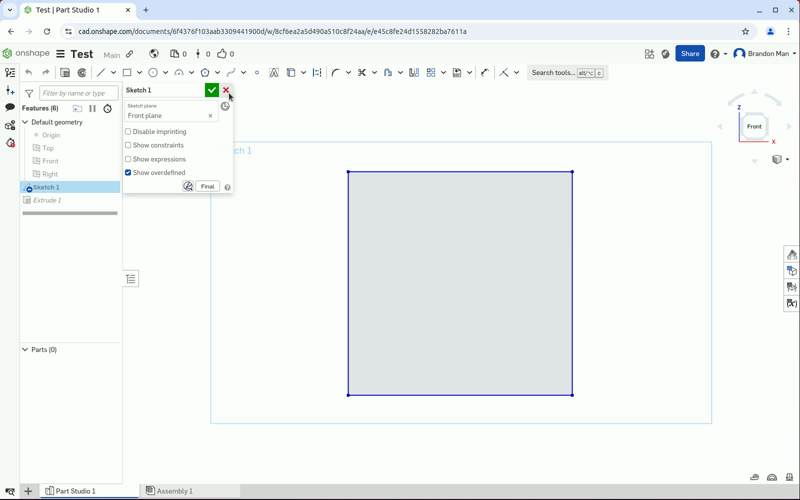
click(229, 92)
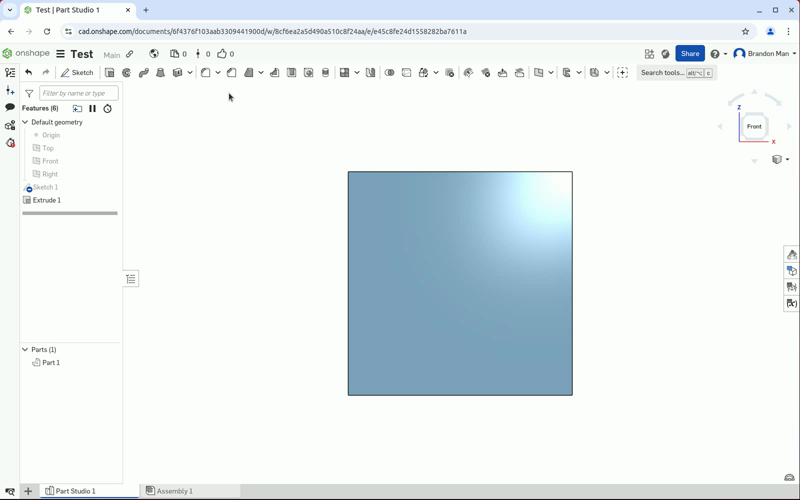
mouse_move(73, 352)
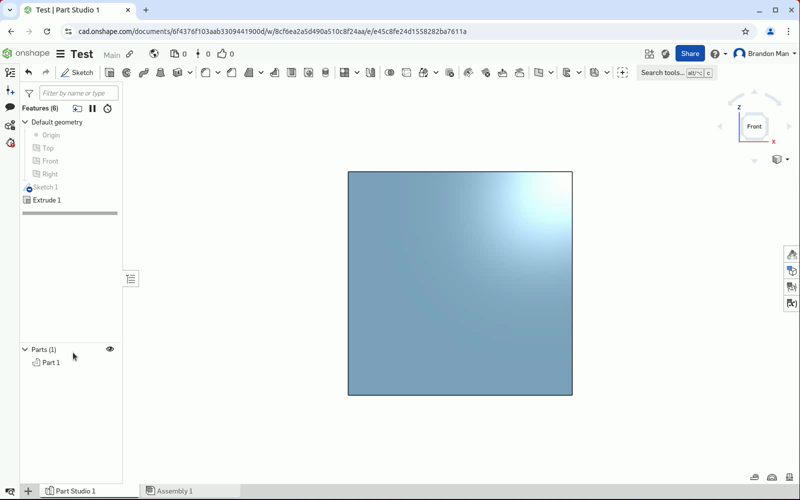
key(y)
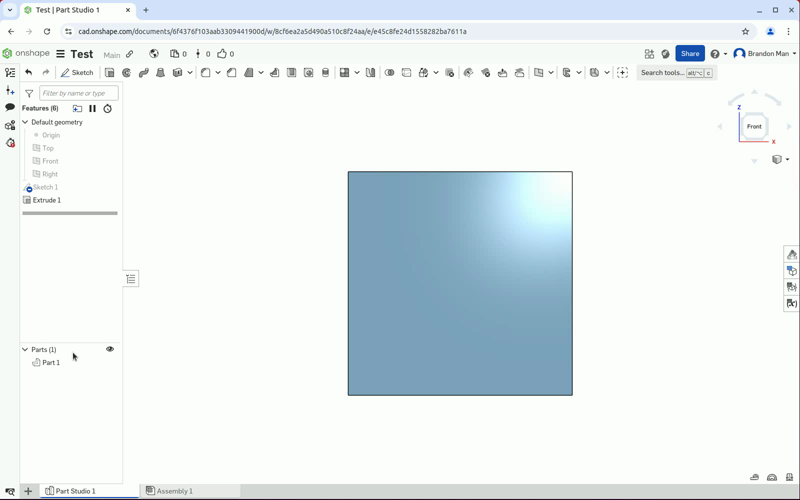
key(shift+p)
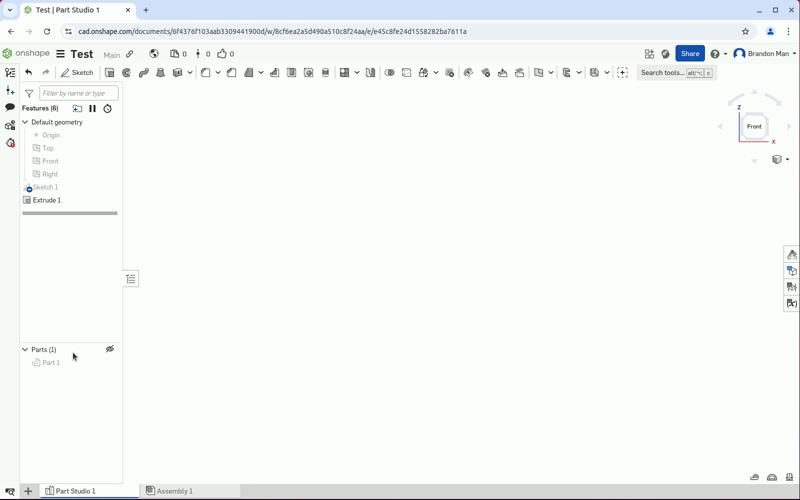
key(space)
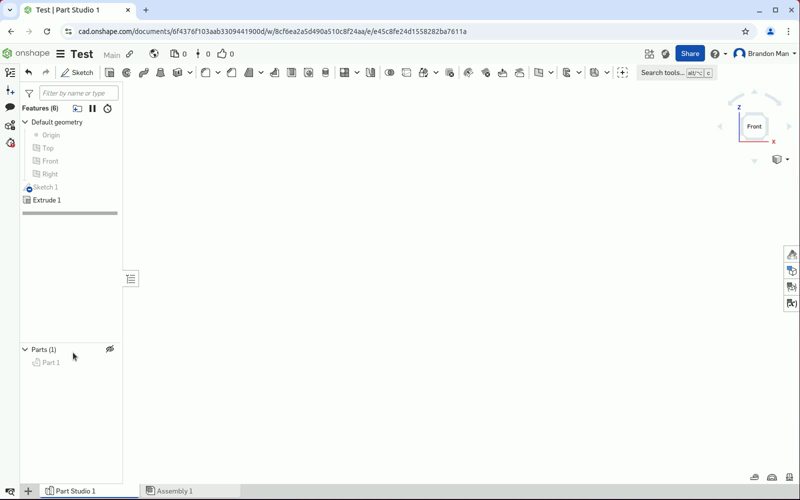
key_down(shift)
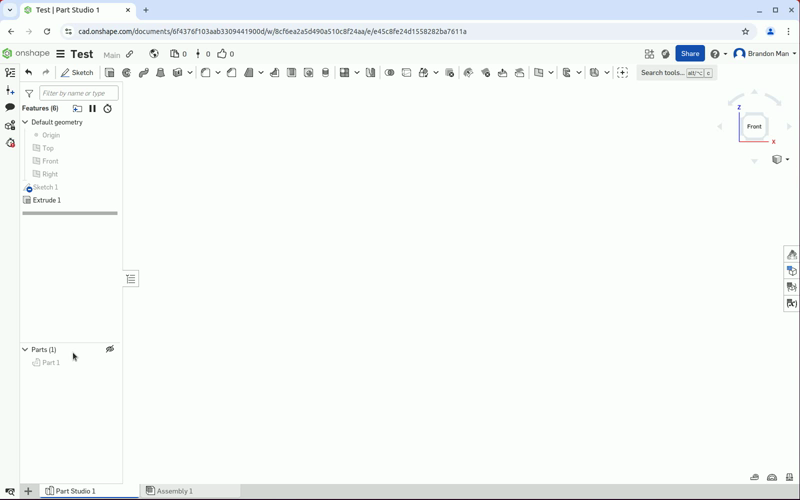
key(down)
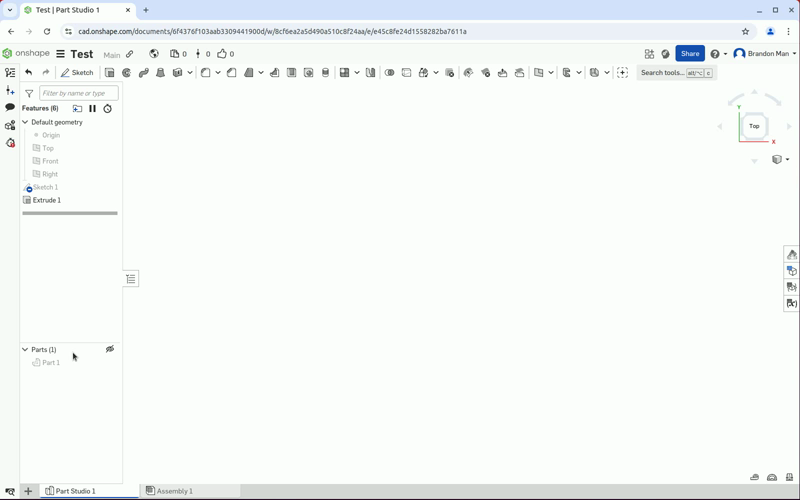
key_up(shift)
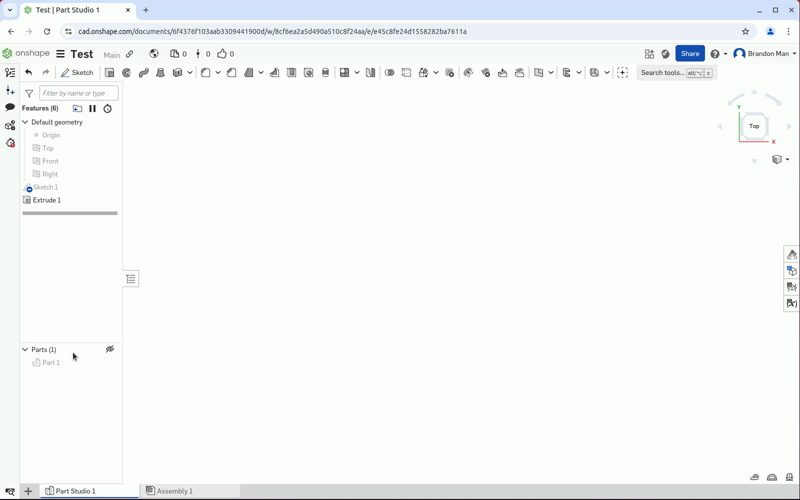
mouse_move(73, 352)
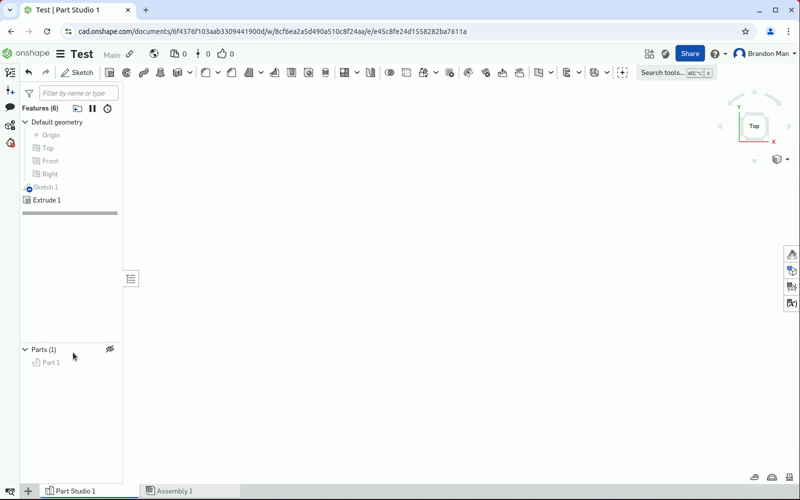
key(shift+y)
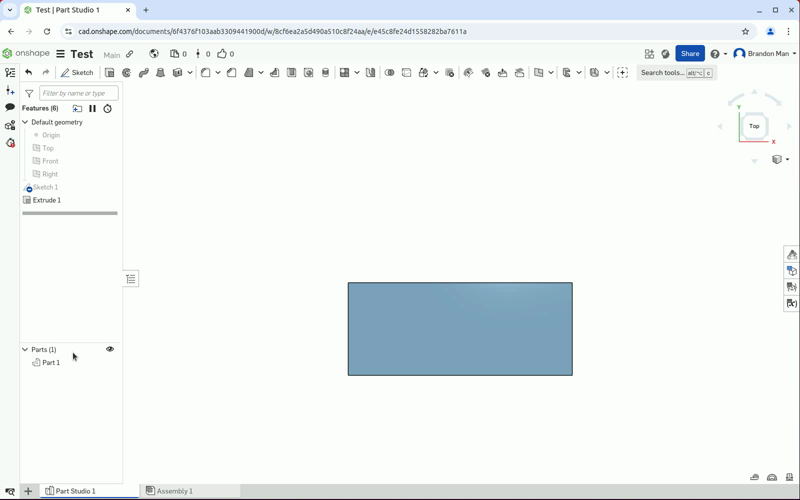
mouse_move(541, 75)
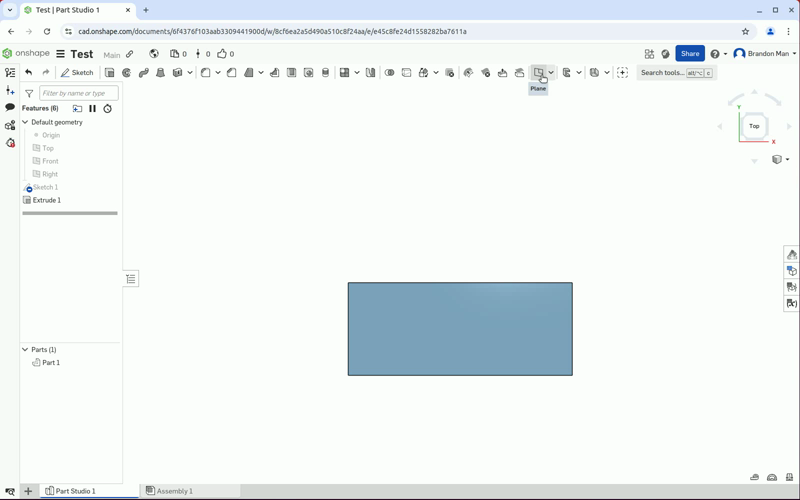
click(541, 75)
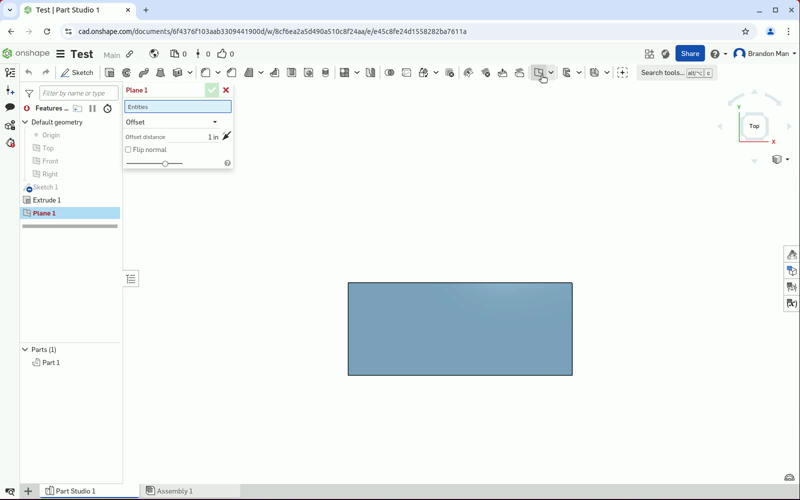
mouse_move(73, 150)
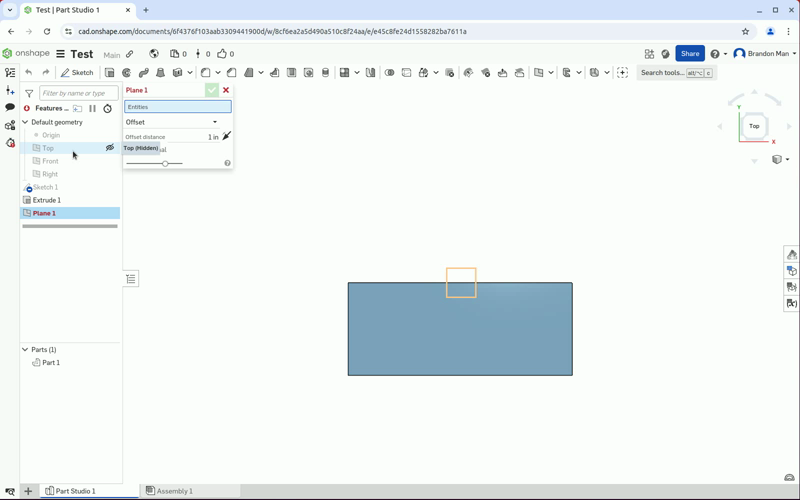
click(73, 150)
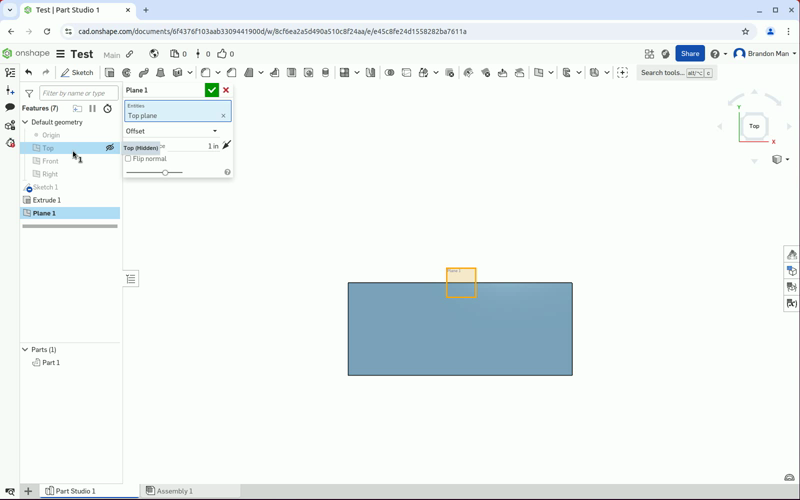
key(tab, 2)
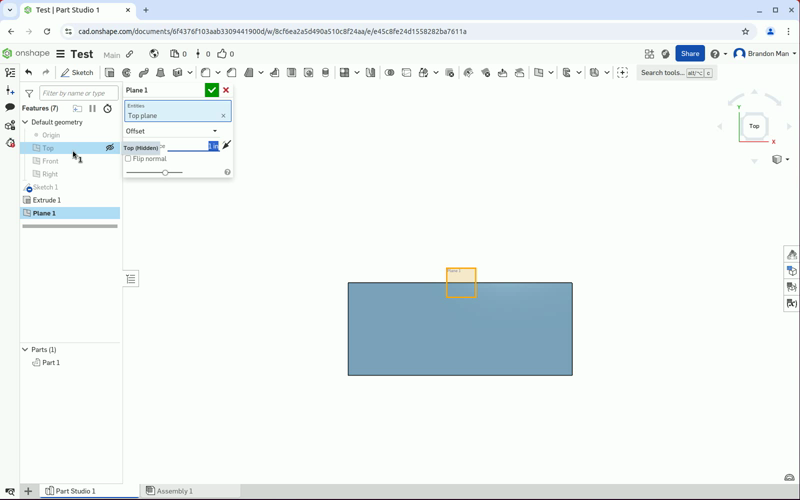
text(23.108)
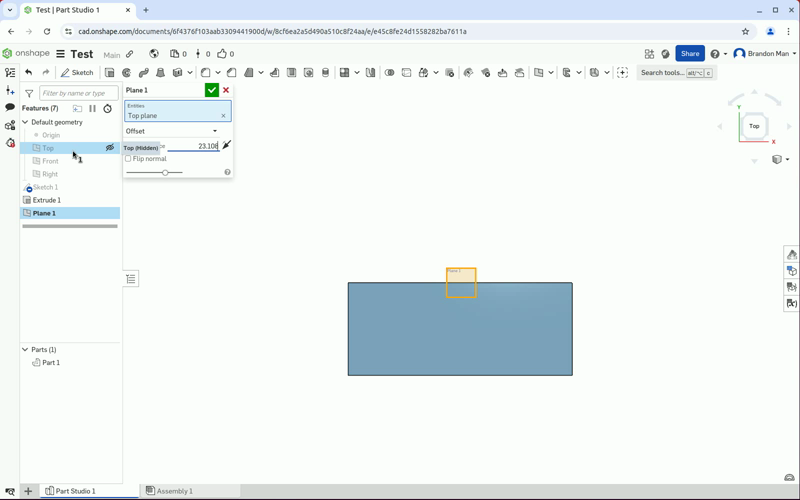
key(enter, 2)
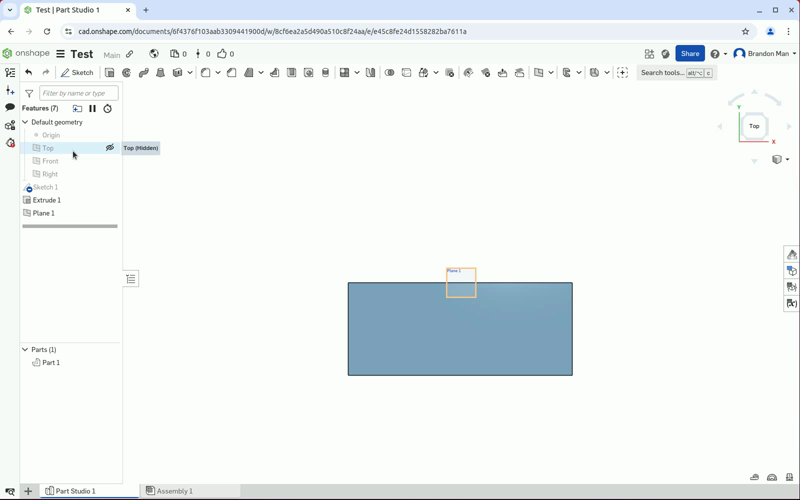
key(shift+s)
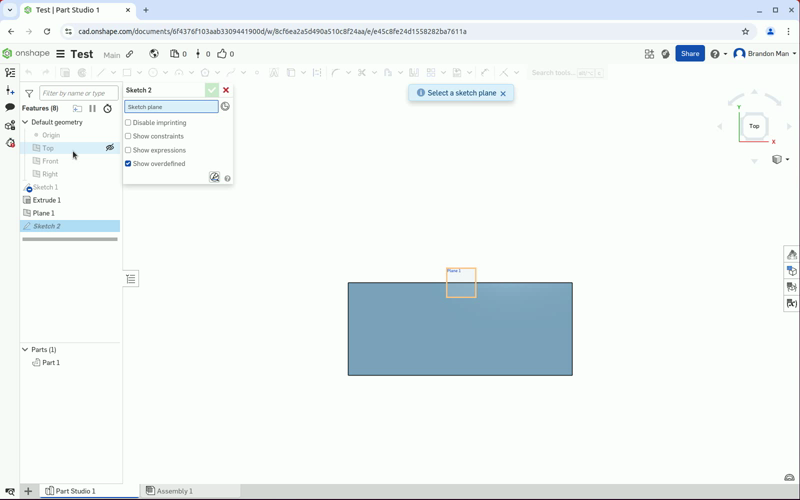
mouse_move(73, 215)
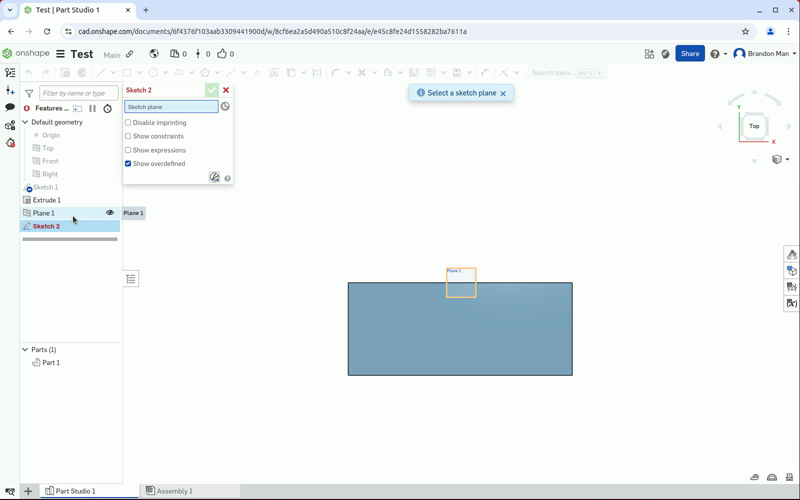
click(73, 215)
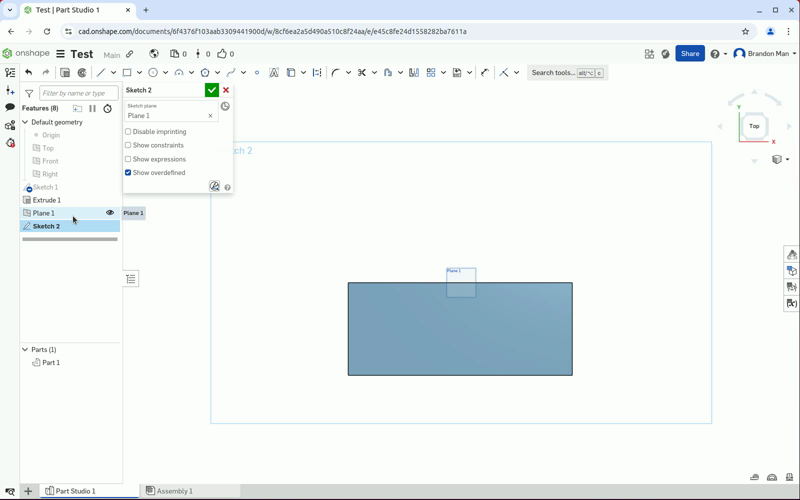
mouse_move(73, 352)
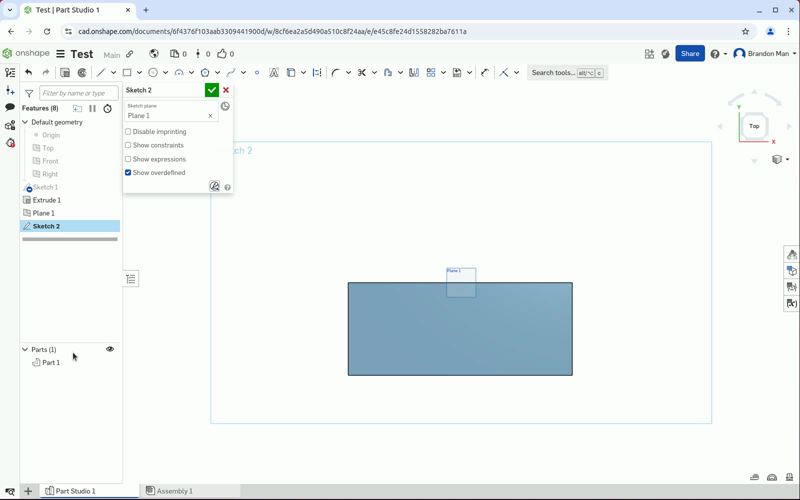
key(y)
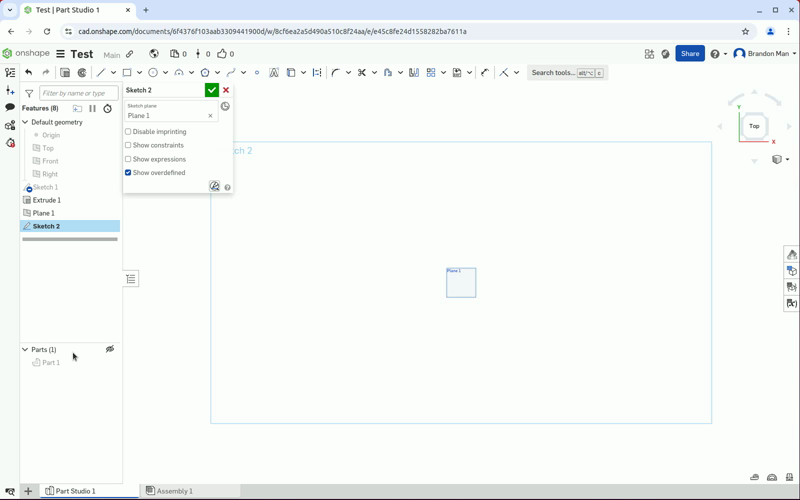
key(l)
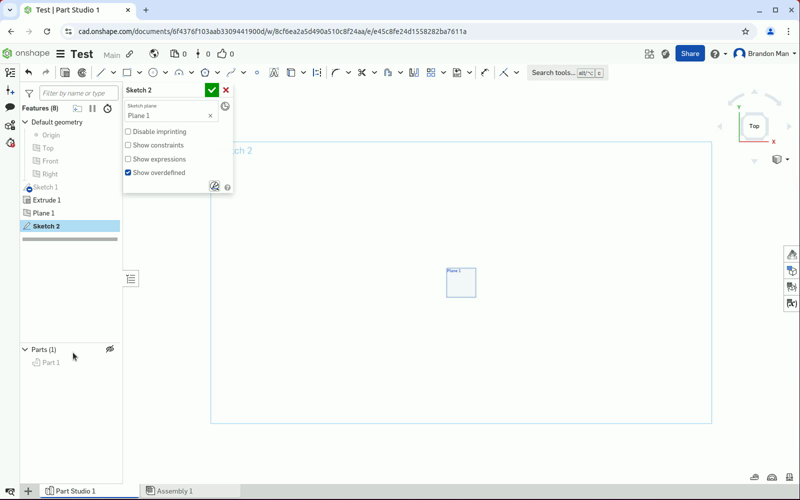
key_down(shift)
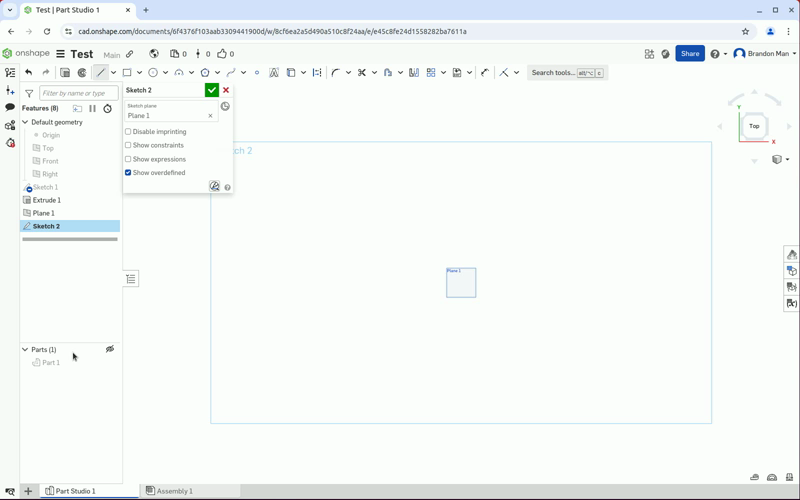
mouse_move(349, 374)
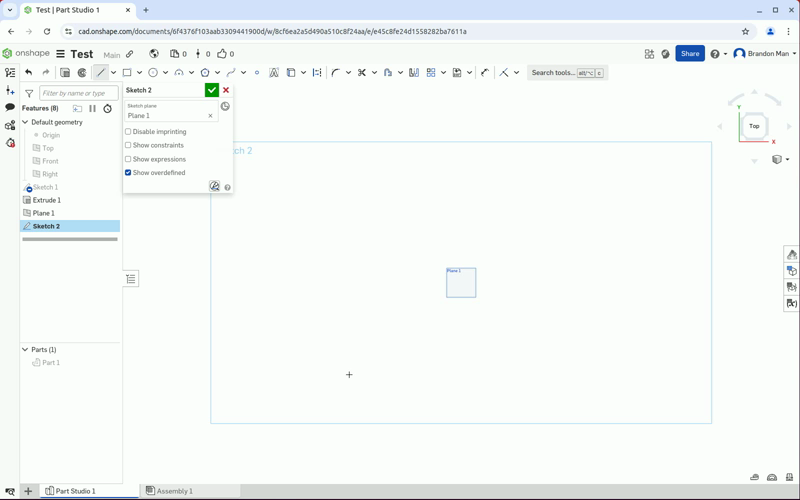
click(349, 374)
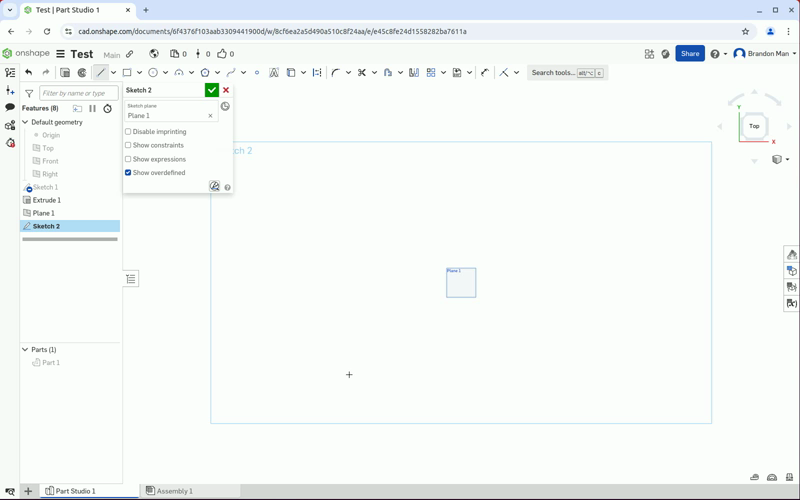
key_up(shift)
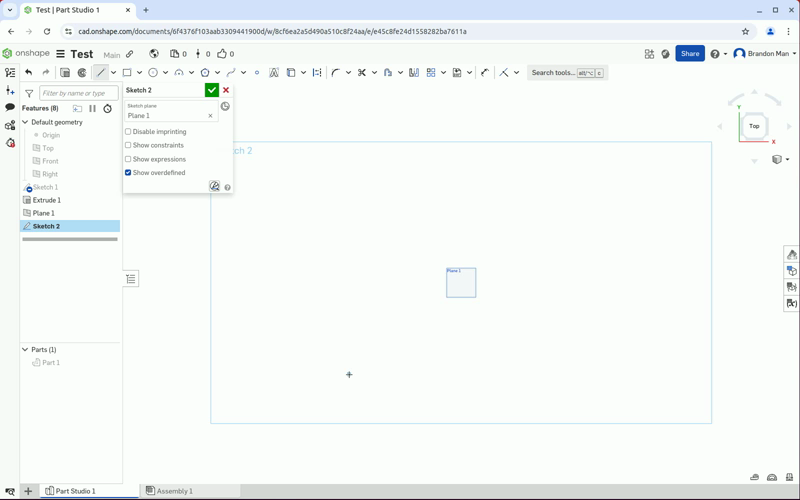
key_down(shift)
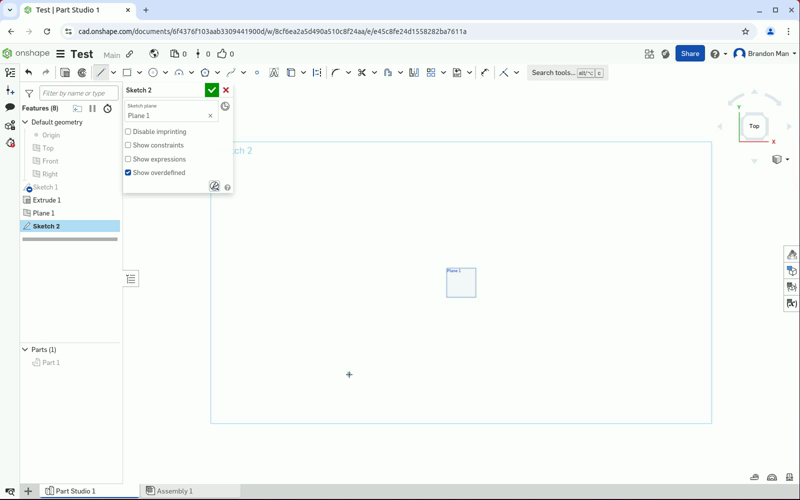
mouse_move(570, 374)
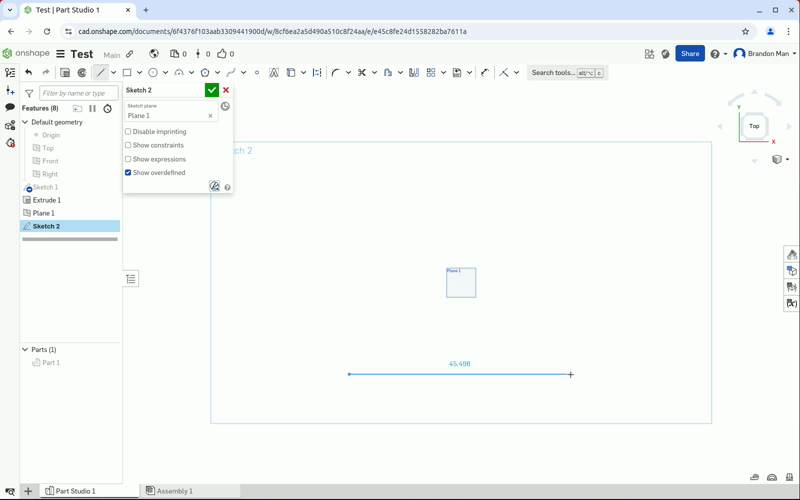
click(570, 374)
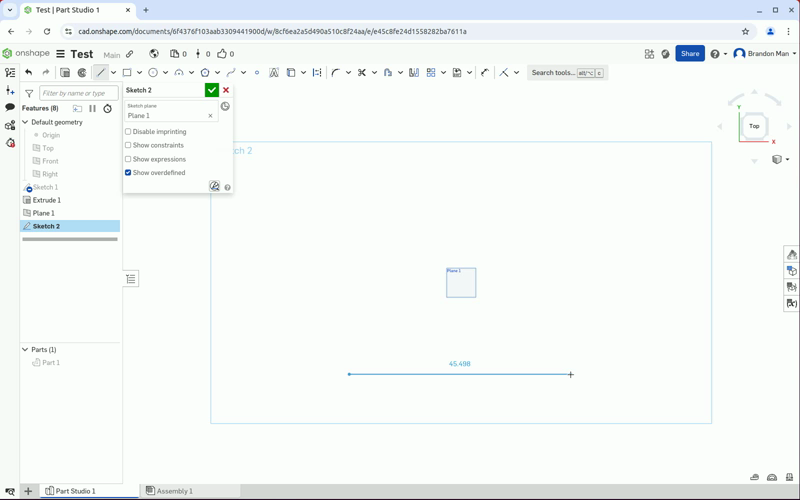
key_up(shift)
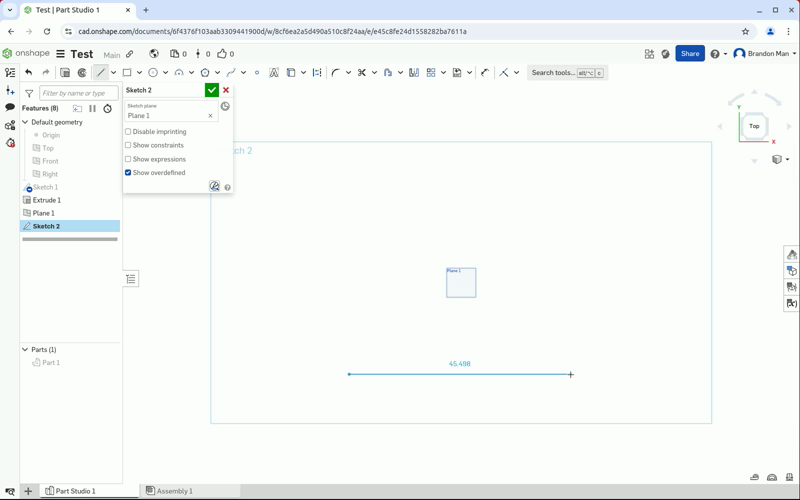
key_down(shift)
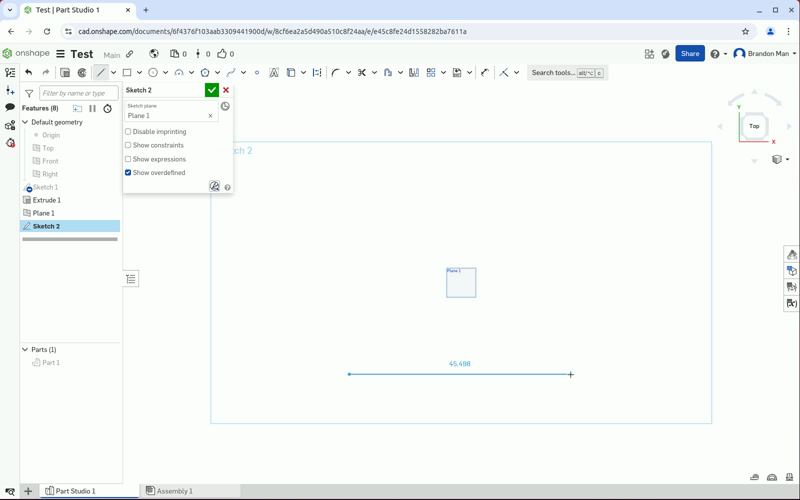
mouse_move(570, 283)
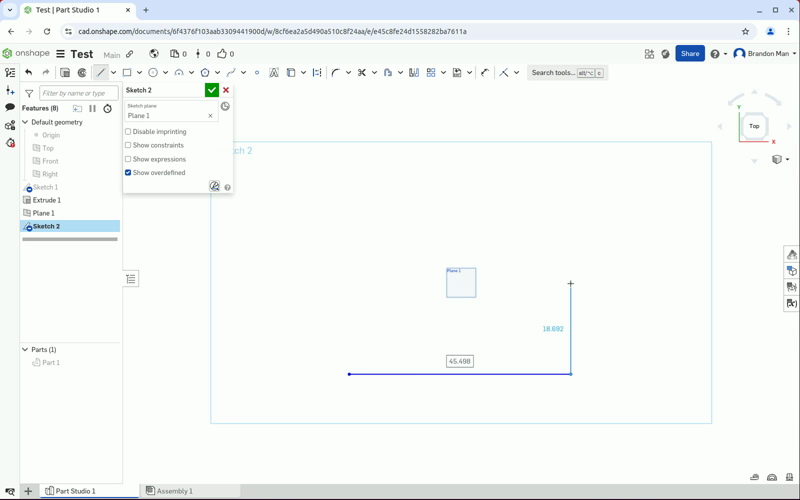
click(570, 283)
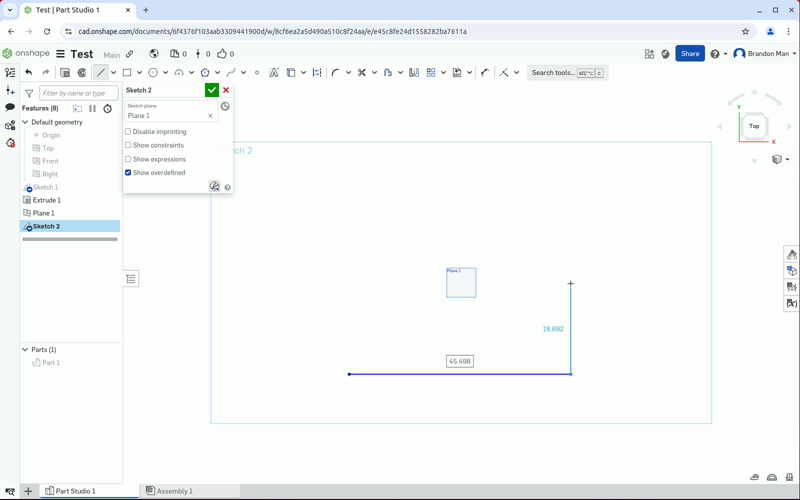
key_up(shift)
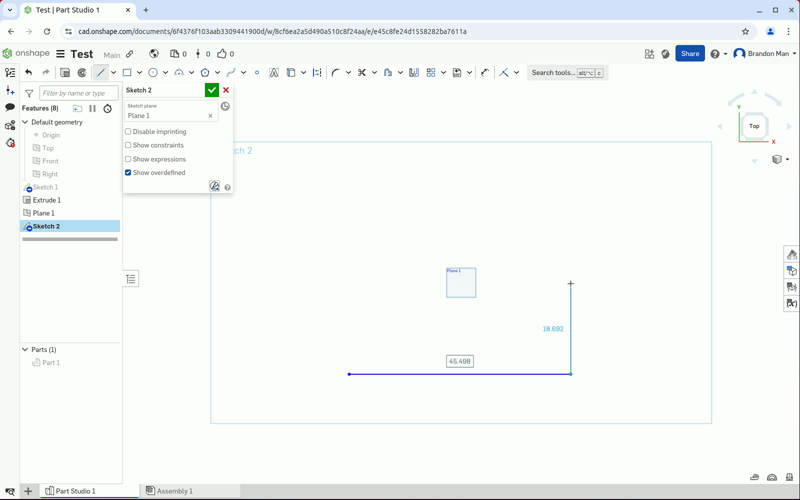
key_down(shift)
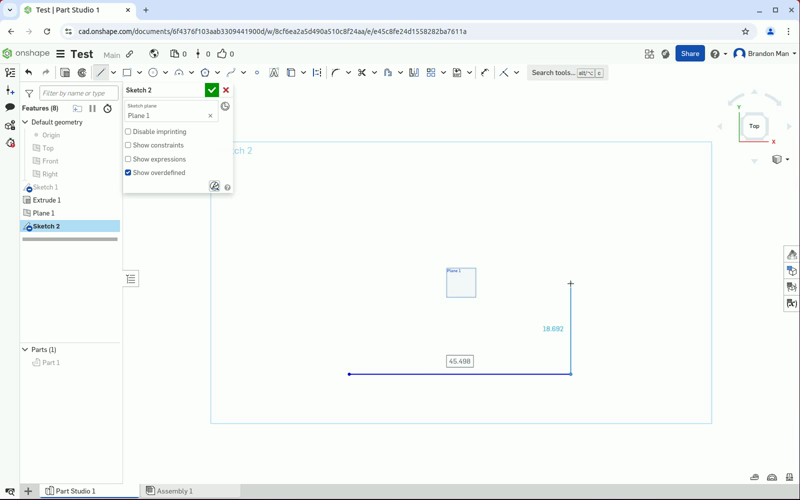
mouse_move(349, 283)
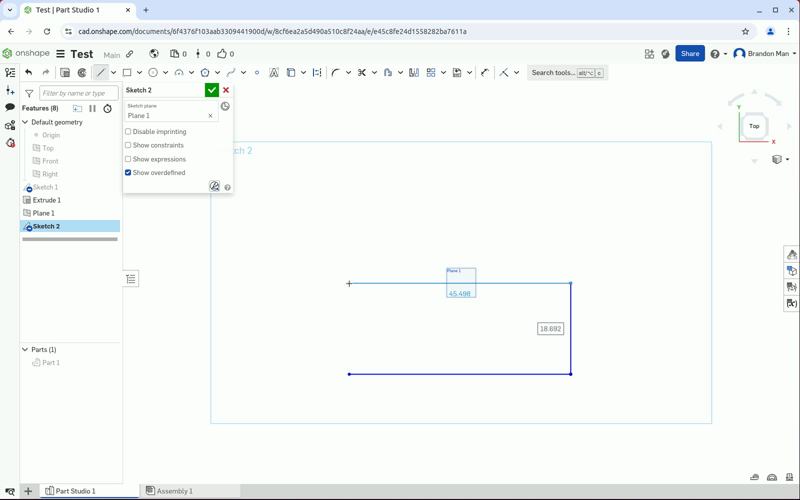
click(349, 283)
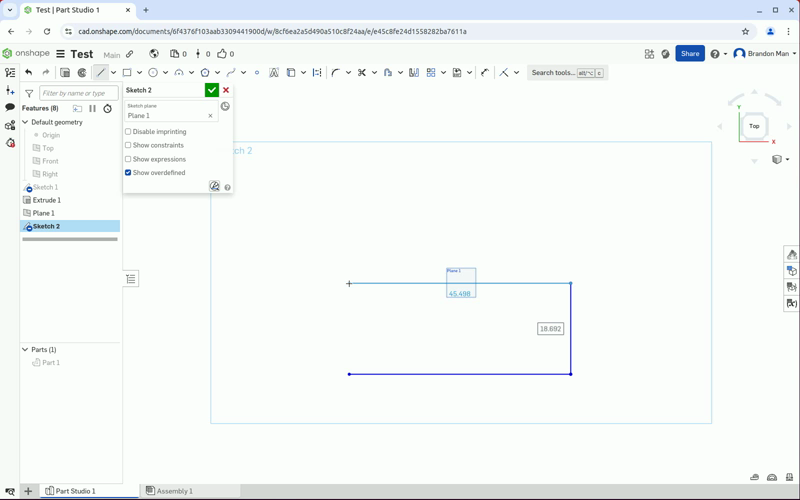
key_up(shift)
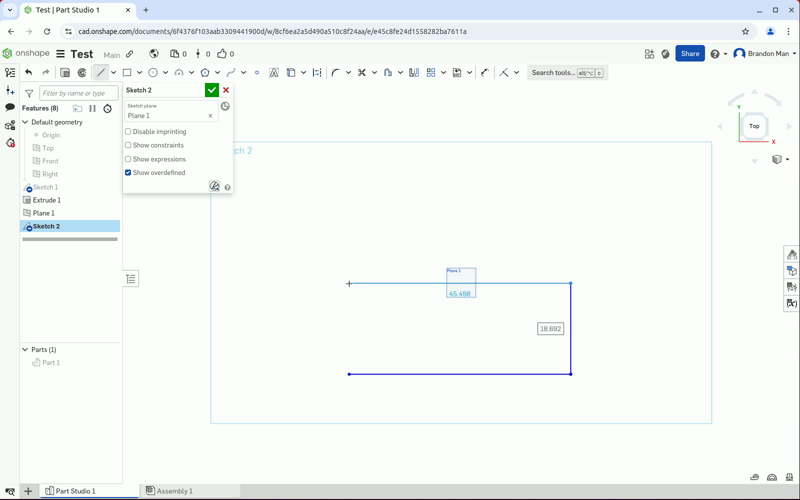
key_down(shift)
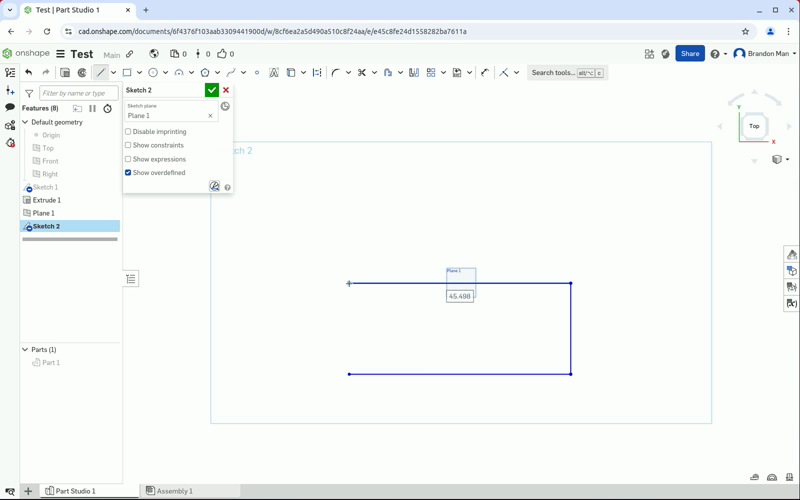
mouse_move(349, 374)
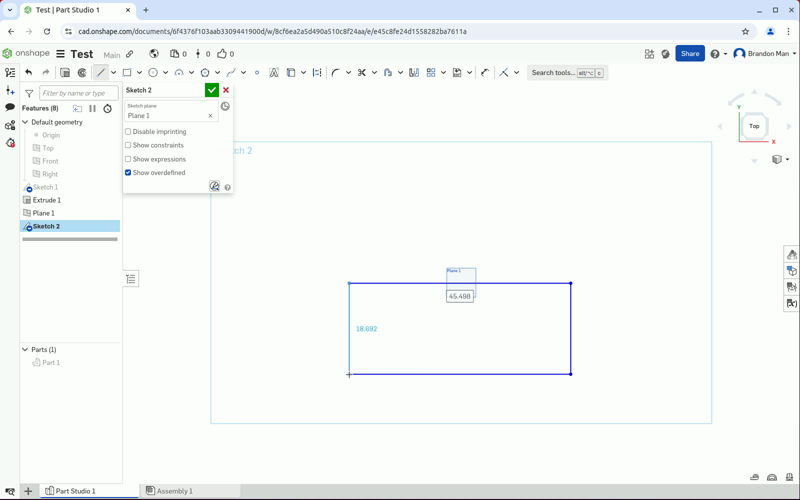
key_up(shift)
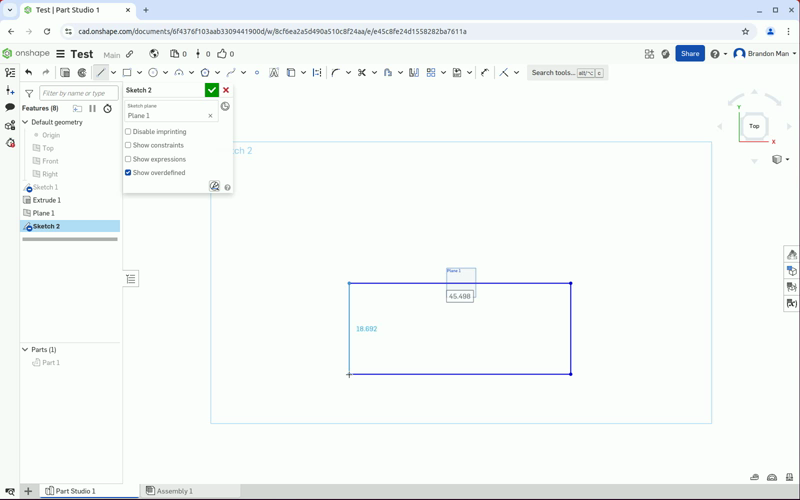
click(349, 374)
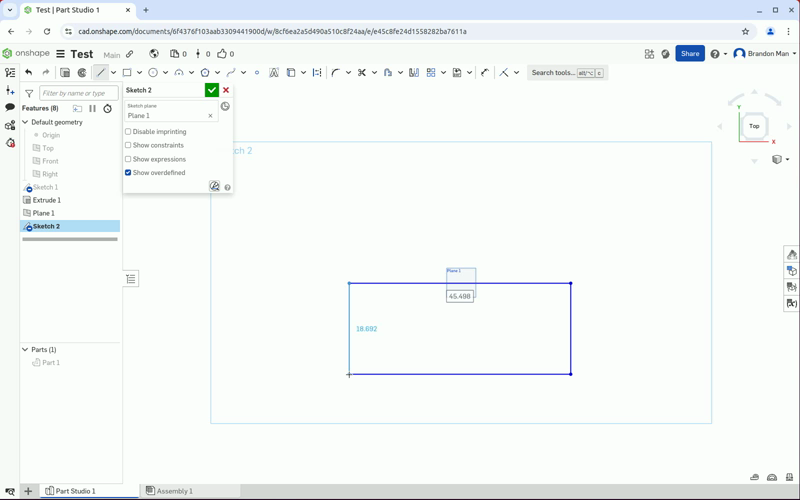
key(esc)
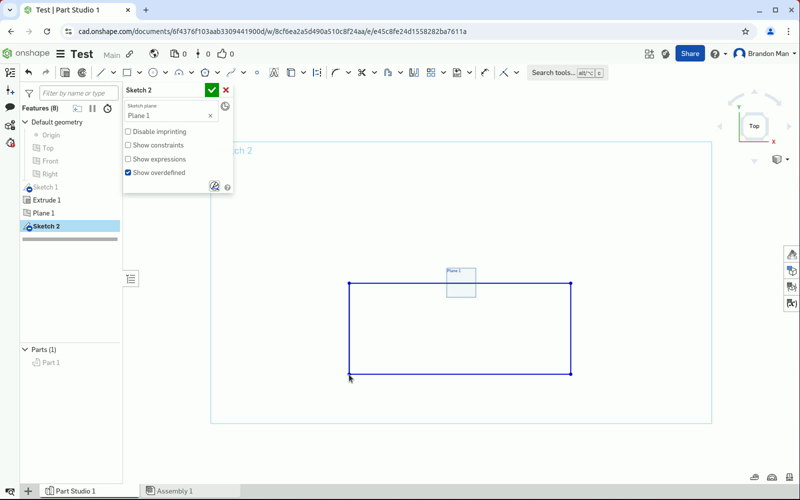
mouse_move(507, 308)
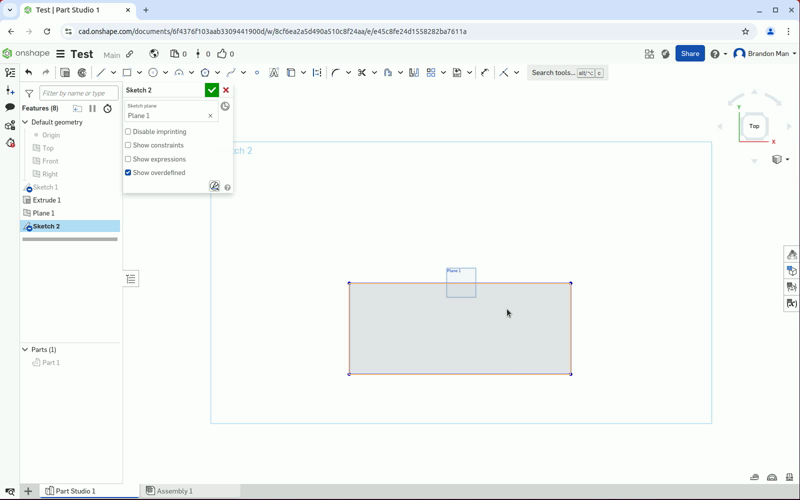
click(507, 308)
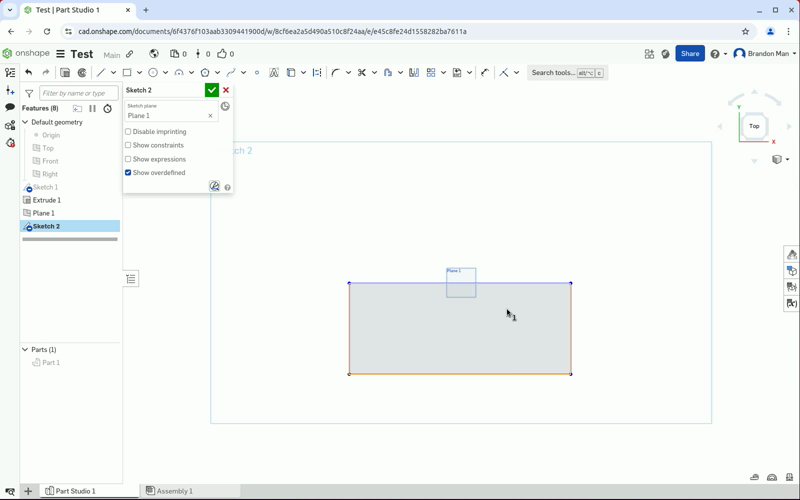
mouse_move(73, 352)
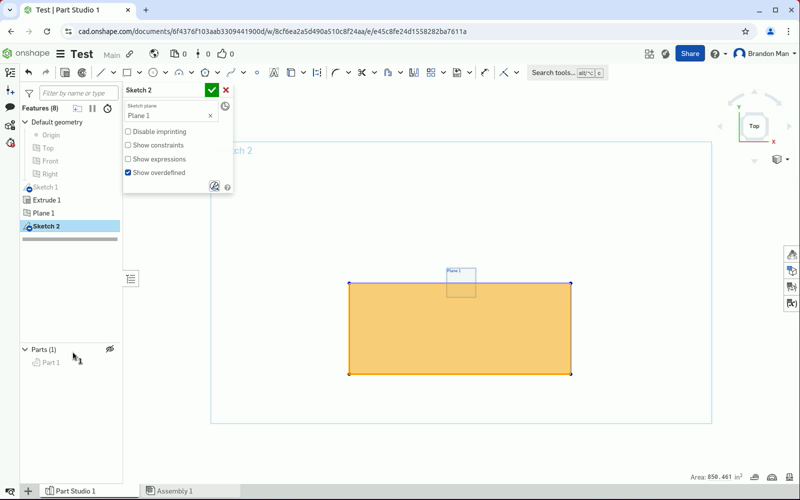
key(shift+y)
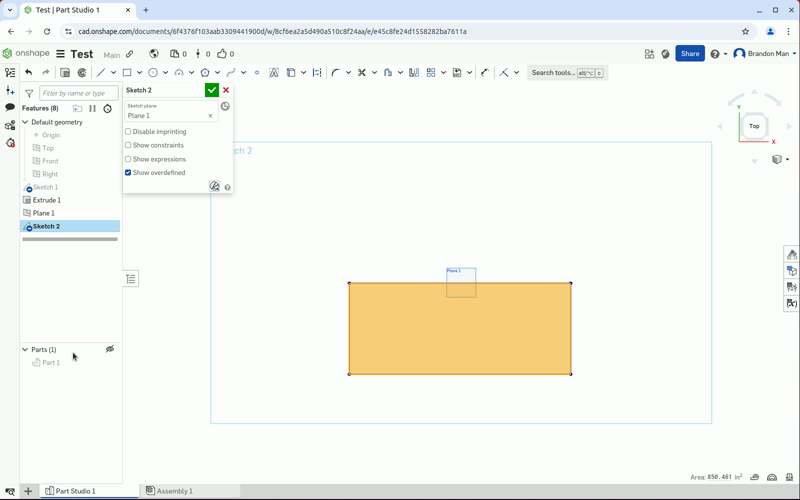
key(shift+e)
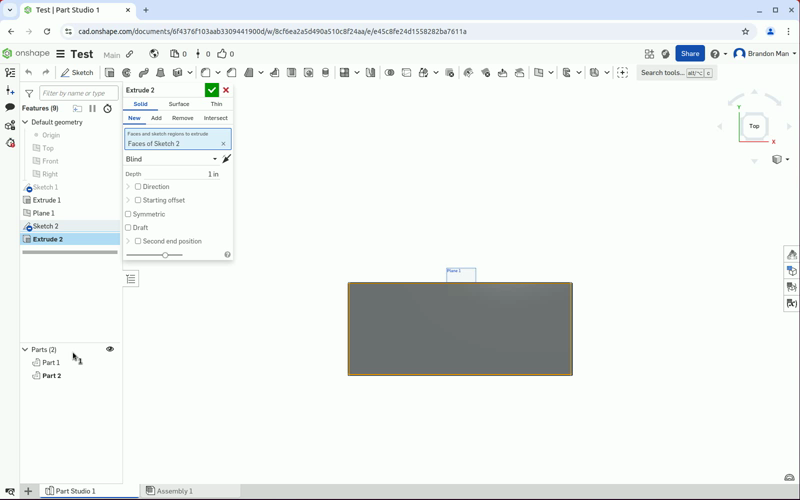
mouse_move(143, 106)
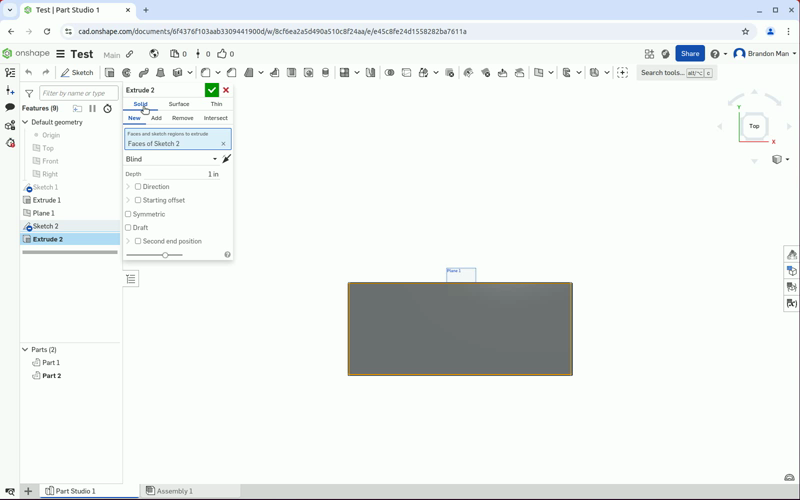
click(143, 106)
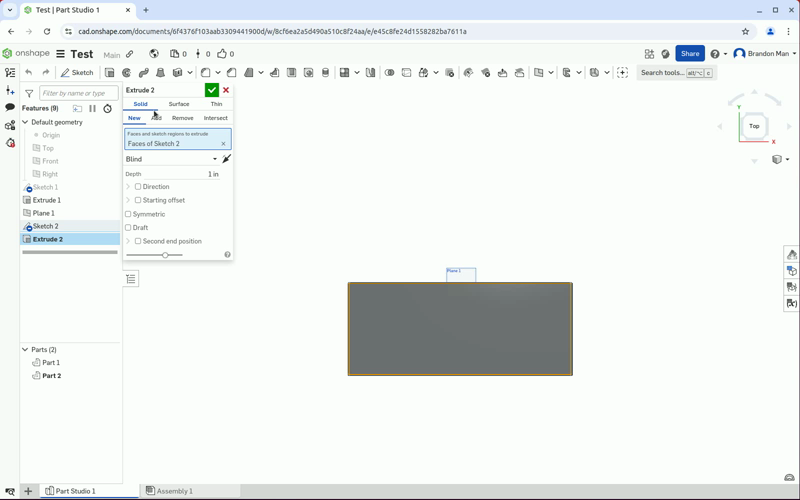
mouse_move(186, 120)
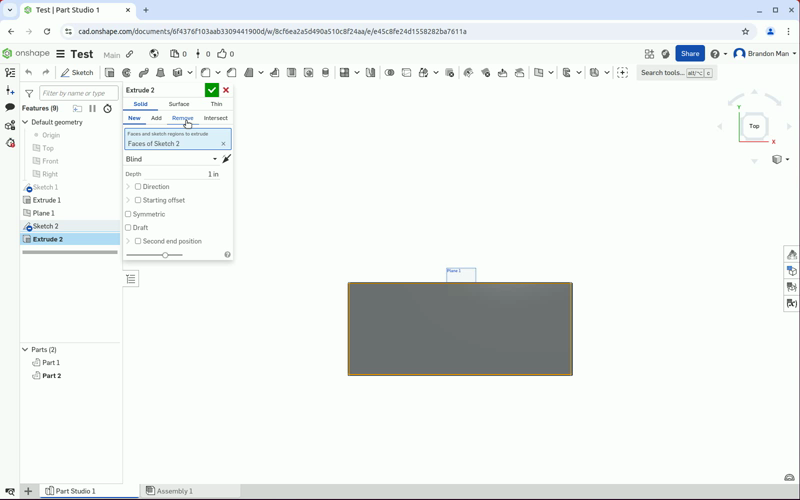
click(186, 120)
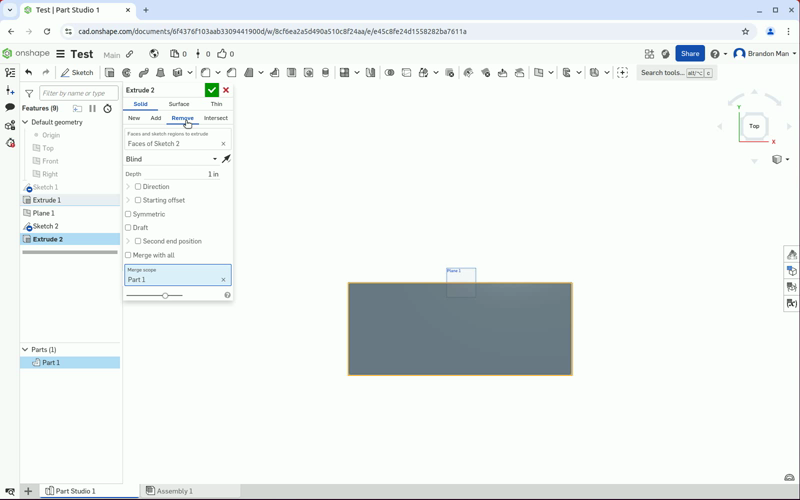
key(tab, 4)
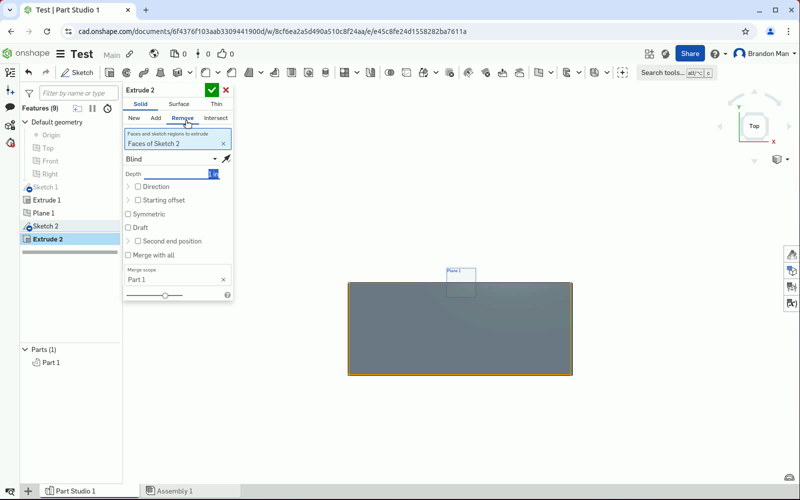
text(30.811)
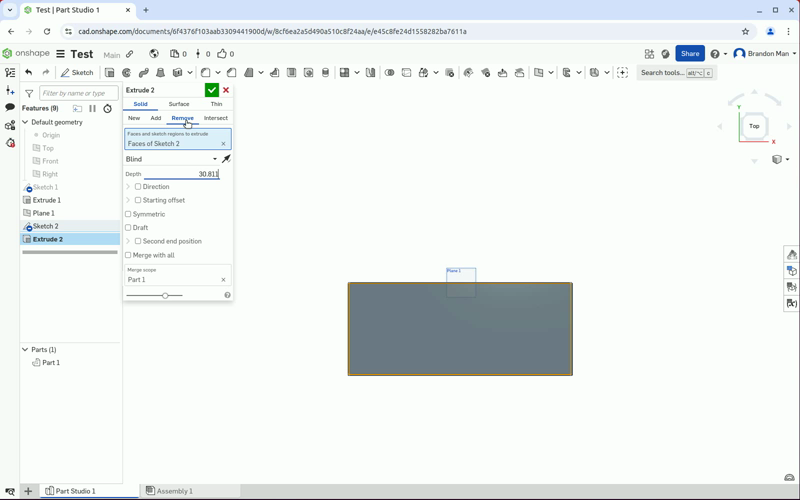
key(tab, 6)
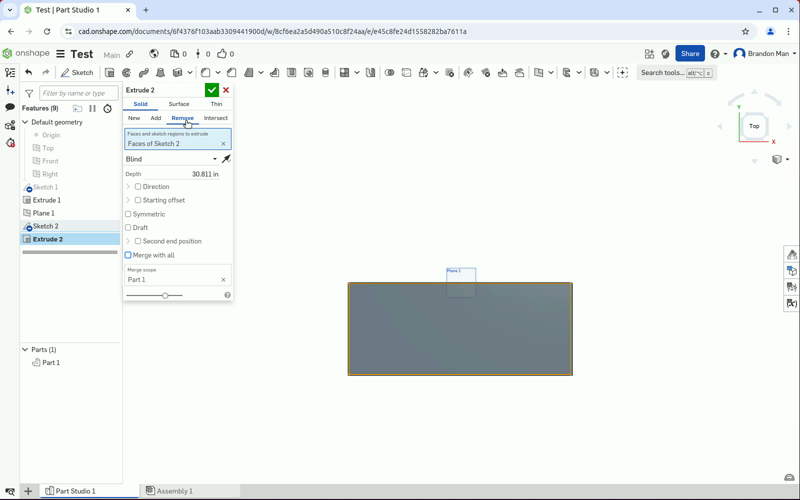
key(space)
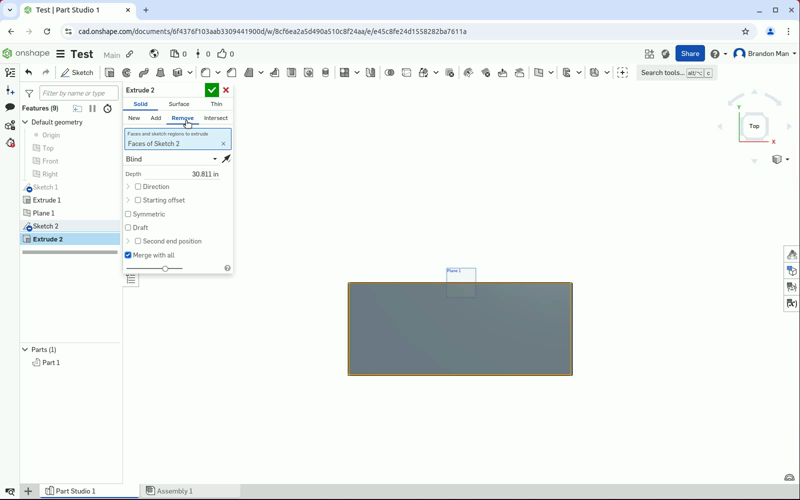
key(enter)
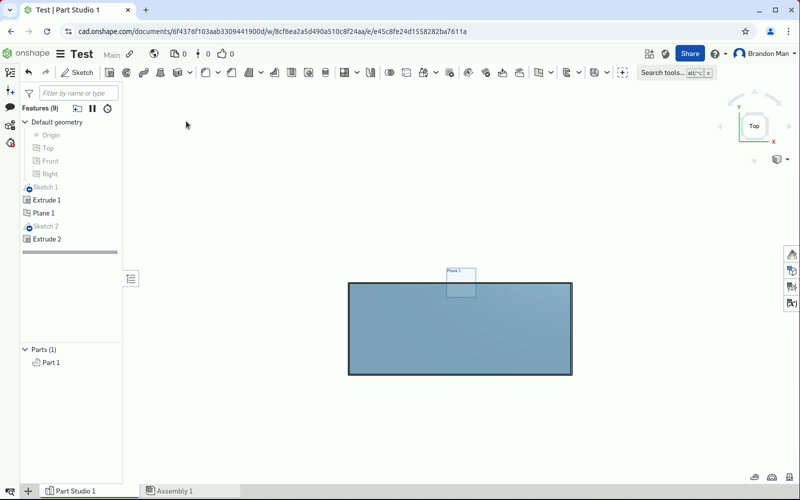
key(shift+h)
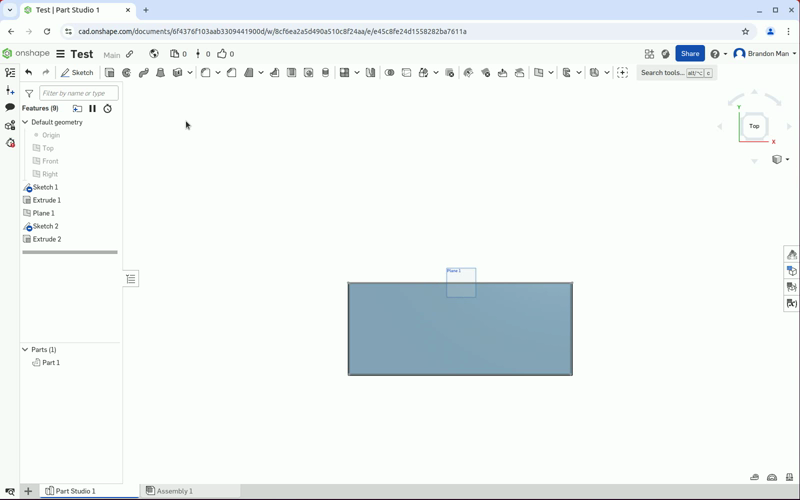
key(shift+h)
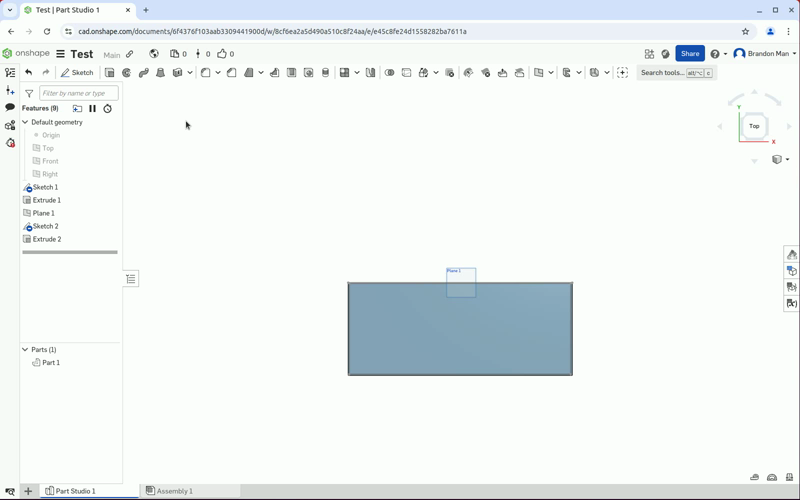
key(shift+7)
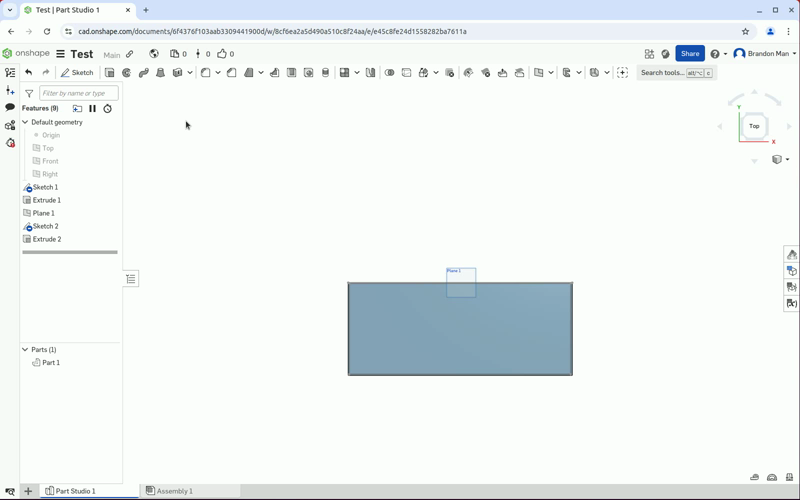
key(up, 3)
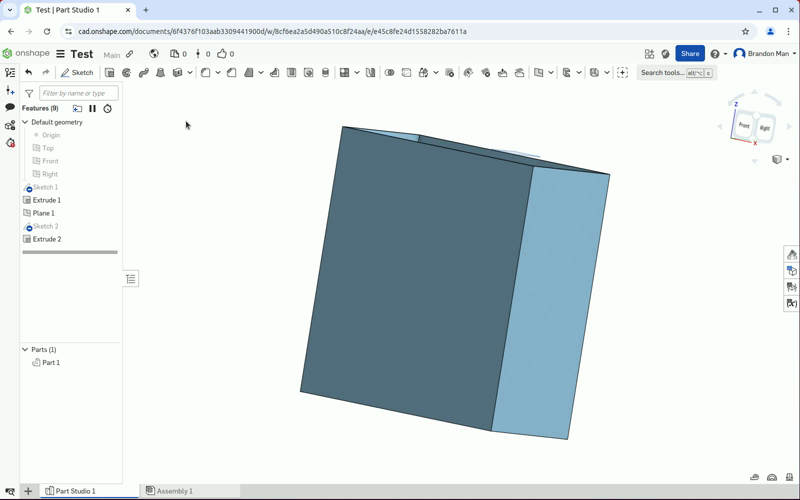
key(left, 3)
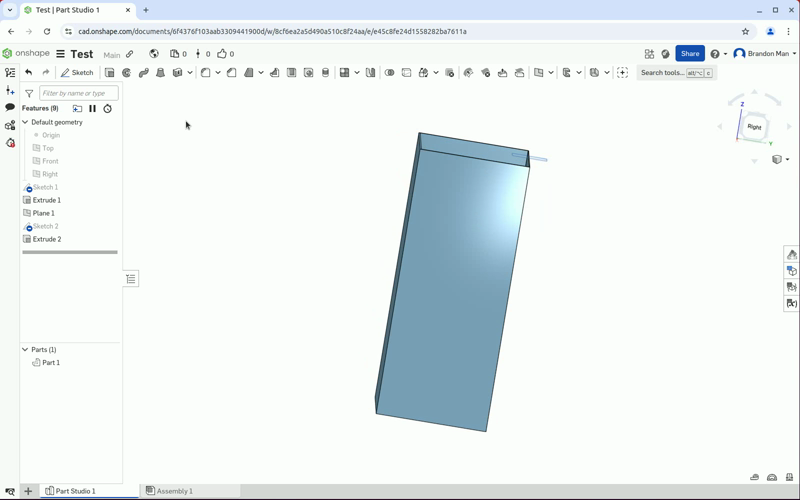
key(right, 3)
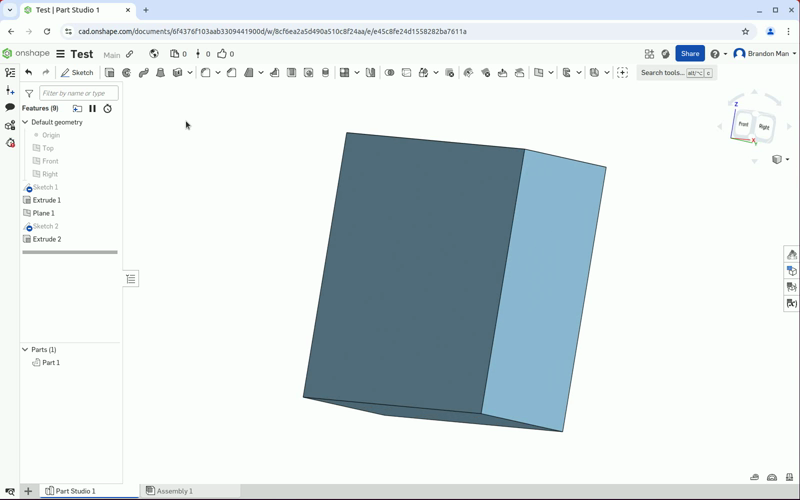
key(down, 3)
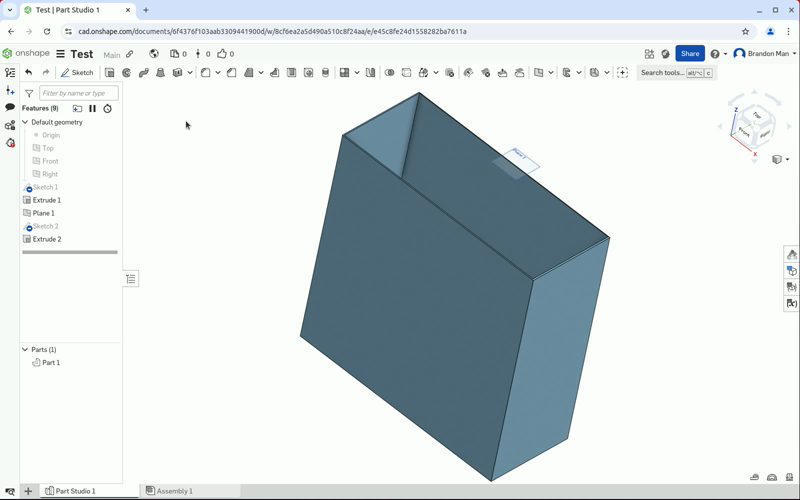
mouse_move(73, 189)
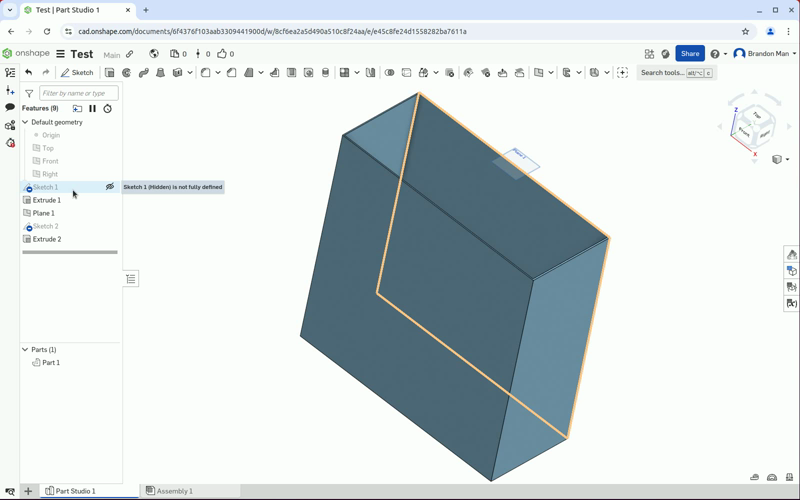
click(73, 189)